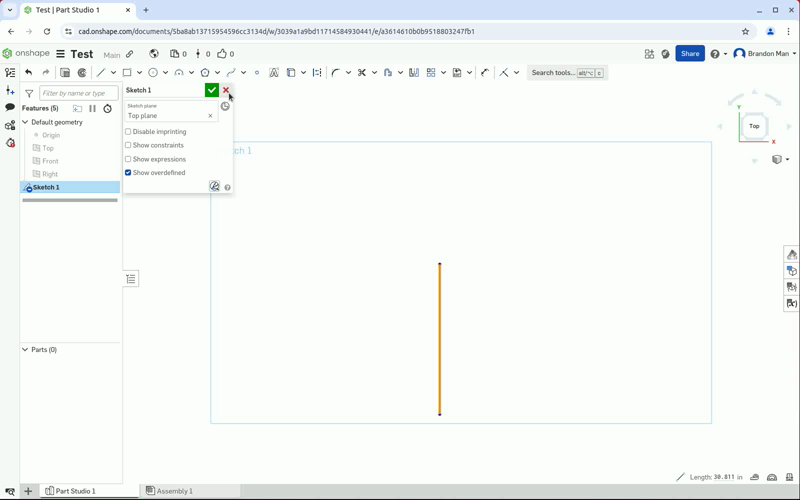
key(shift+h)
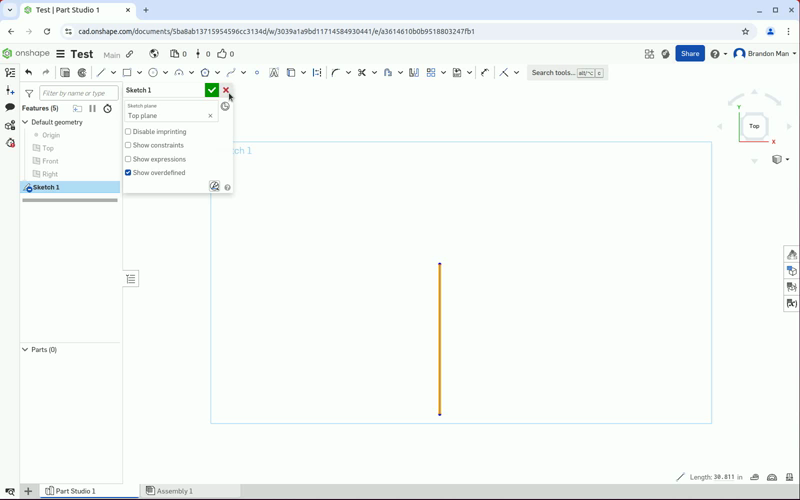
key(shift+s)
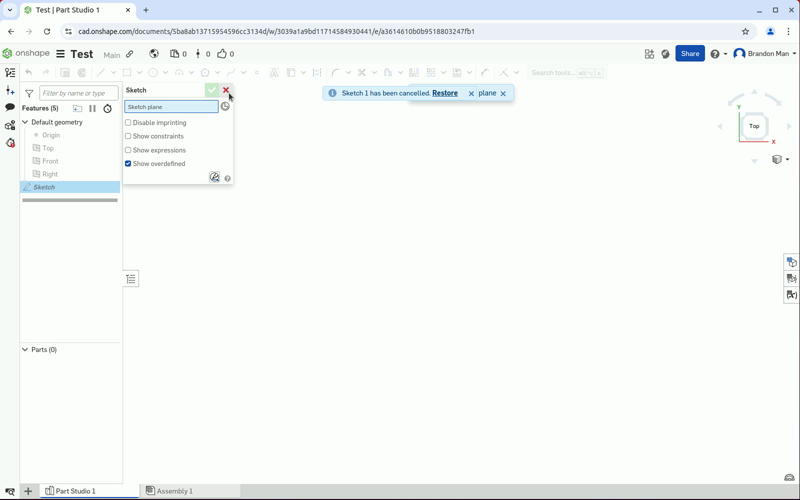
mouse_move(73, 150)
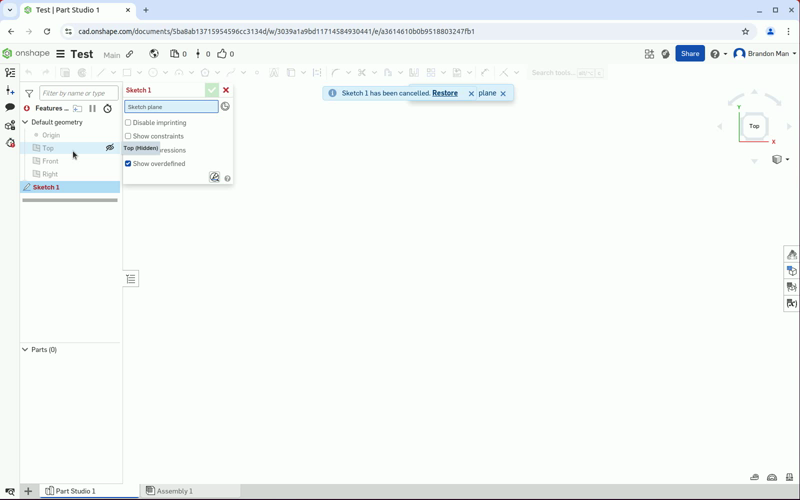
click(73, 150)
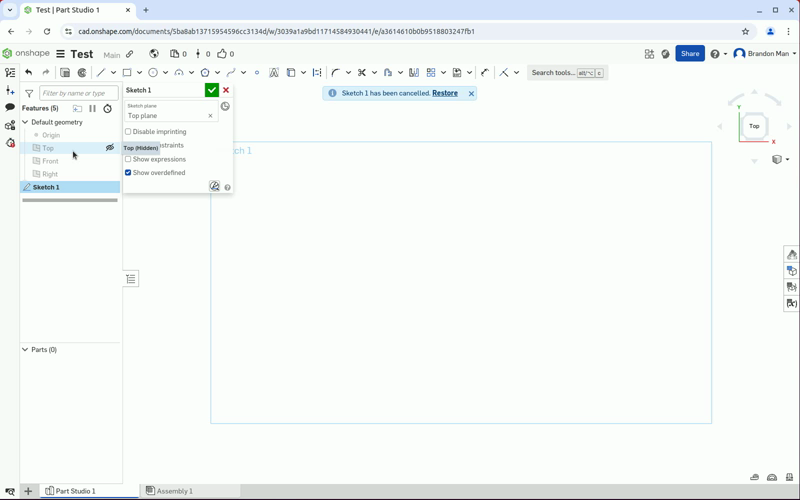
mouse_move(73, 352)
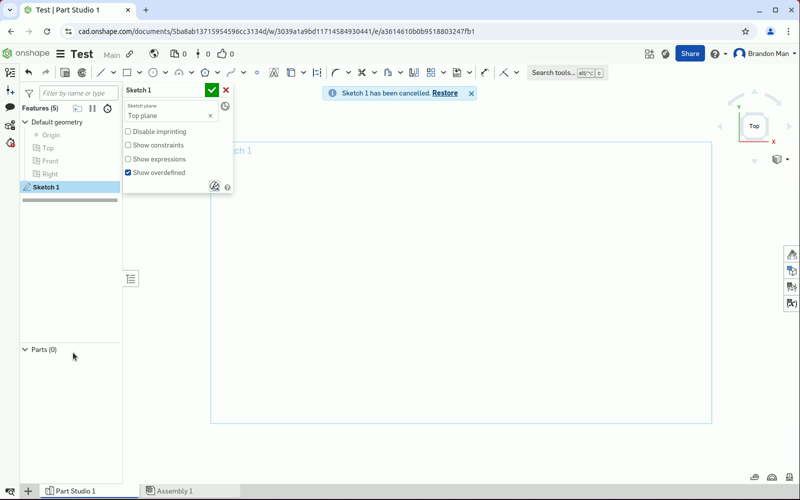
key(y)
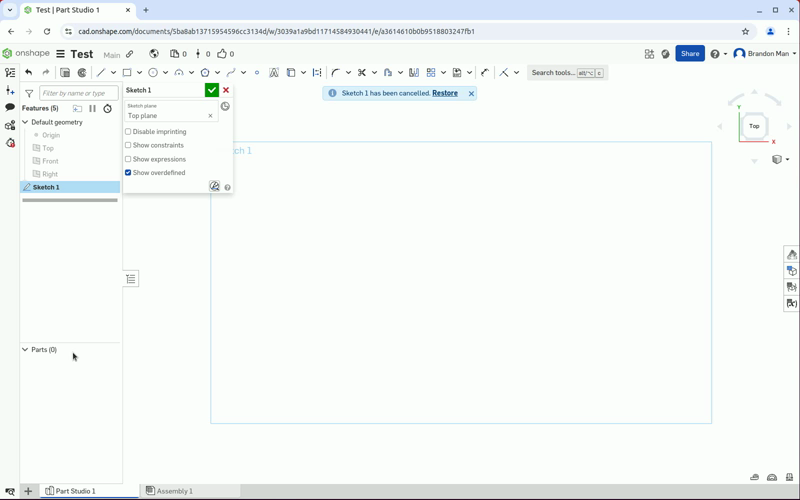
key(a)
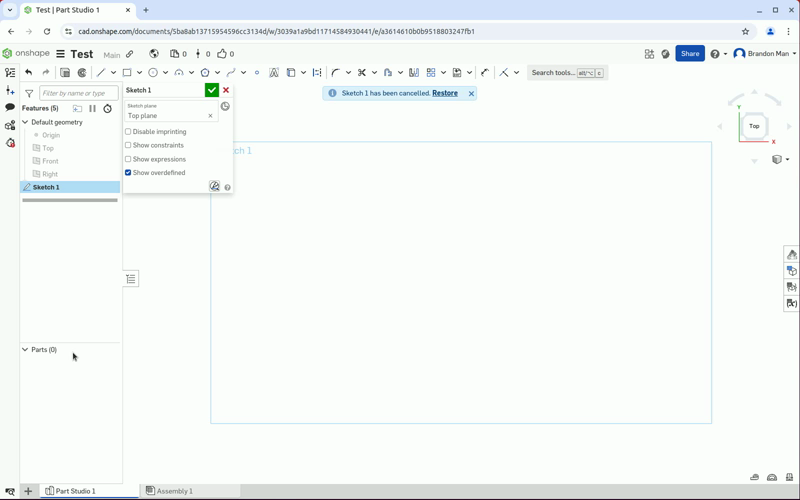
key_down(shift)
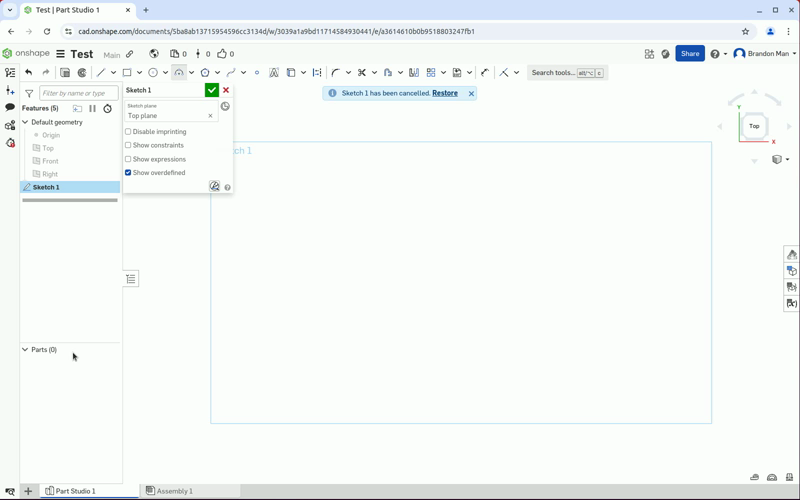
mouse_move(348, 307)
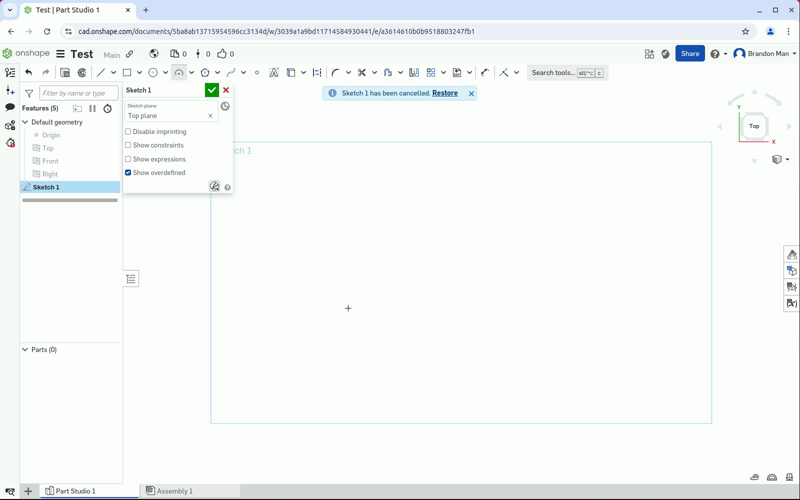
click(348, 307)
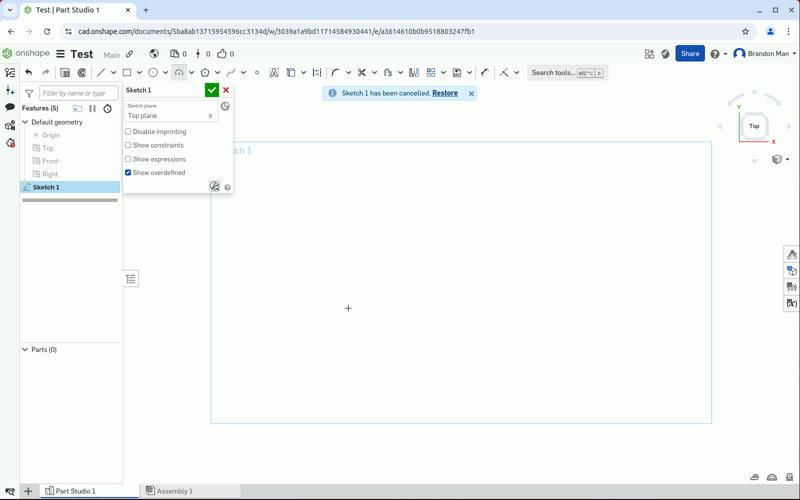
key_up(shift)
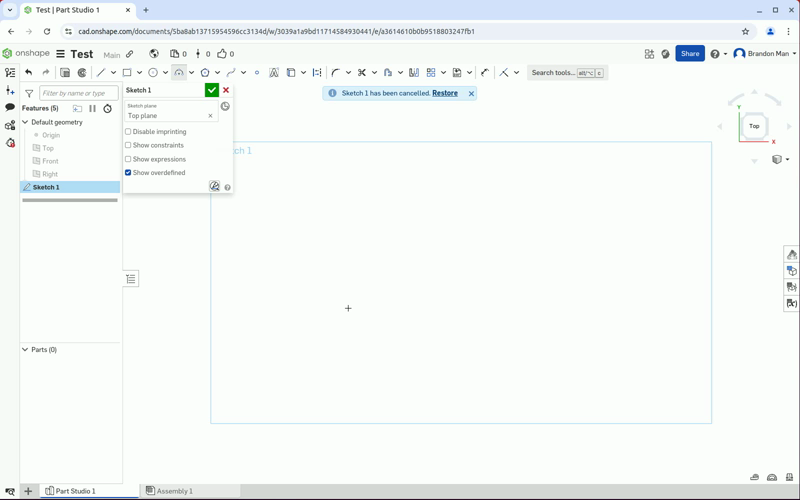
key_down(shift)
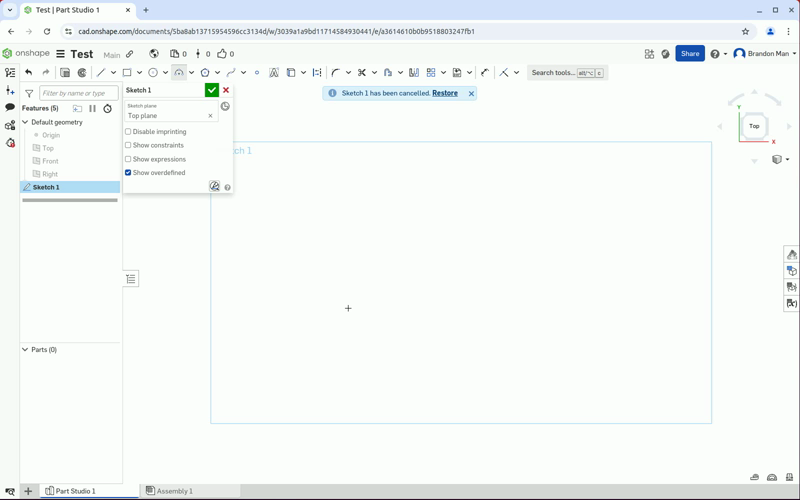
mouse_move(359, 319)
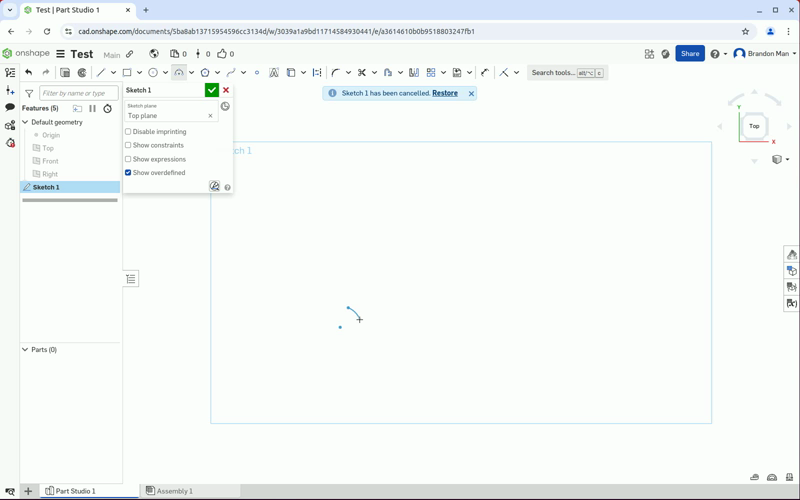
click(359, 319)
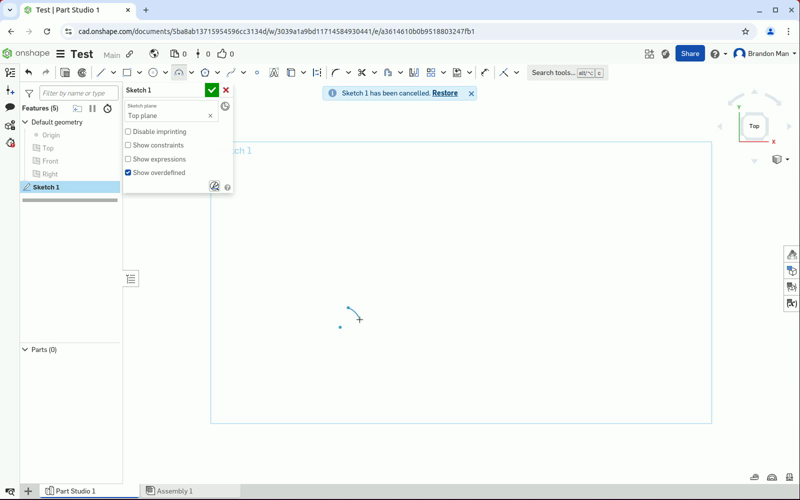
mouse_move(351, 315)
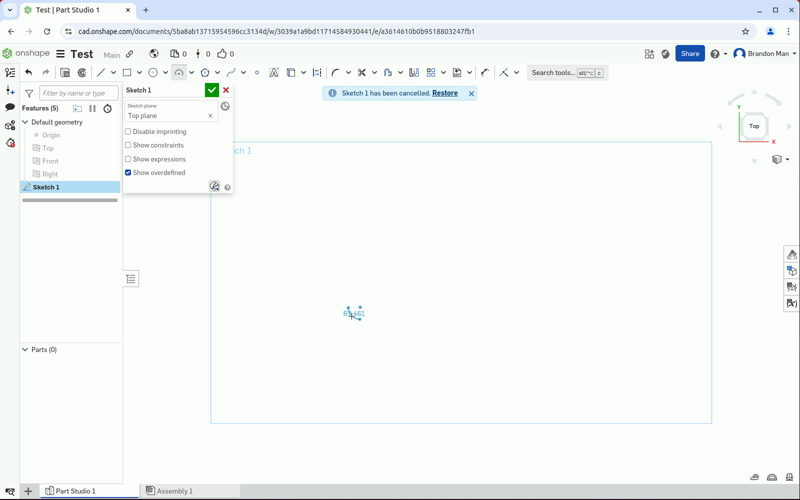
click(351, 315)
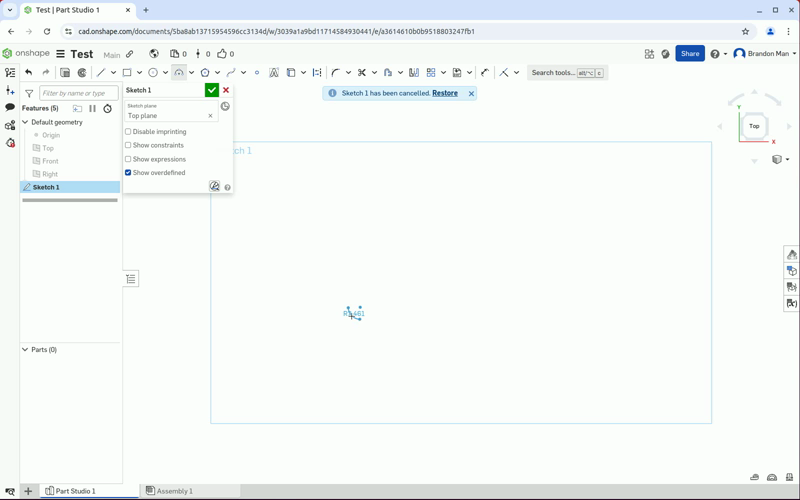
key_up(shift)
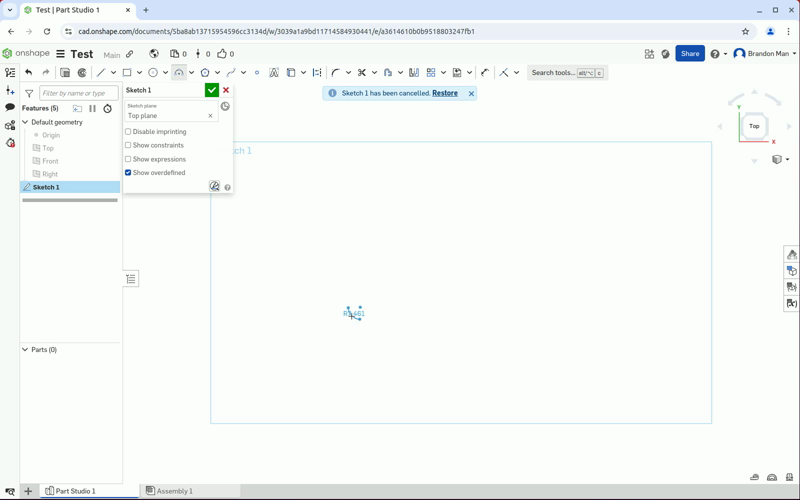
key(esc)
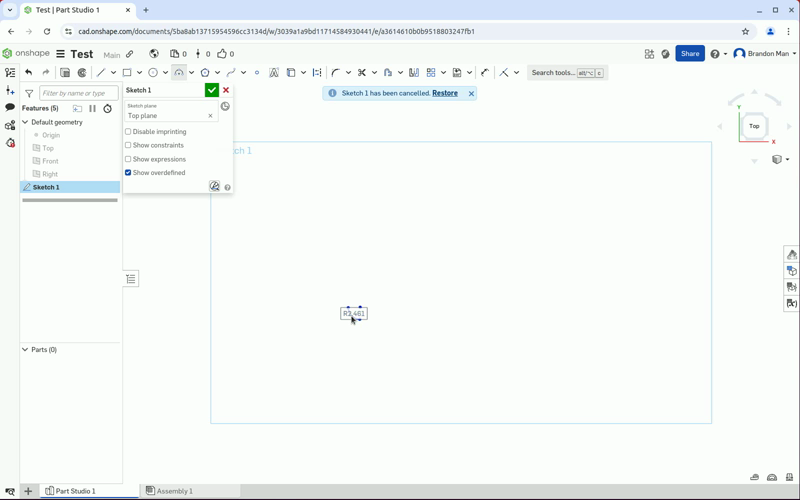
key(l)
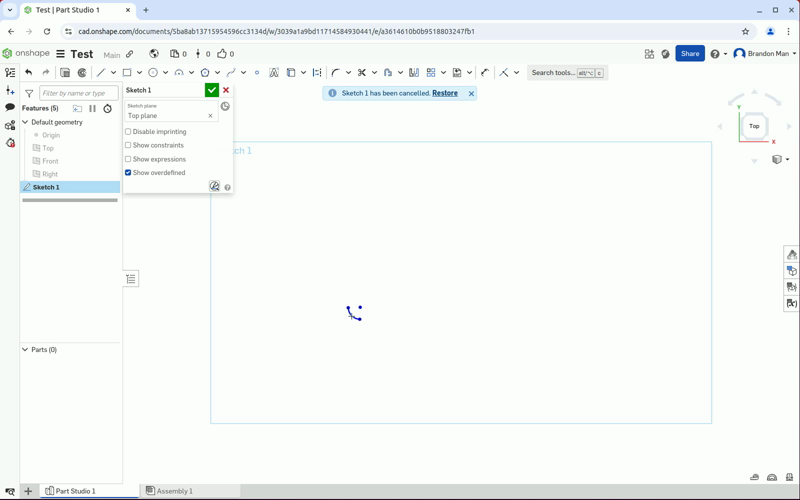
mouse_move(359, 319)
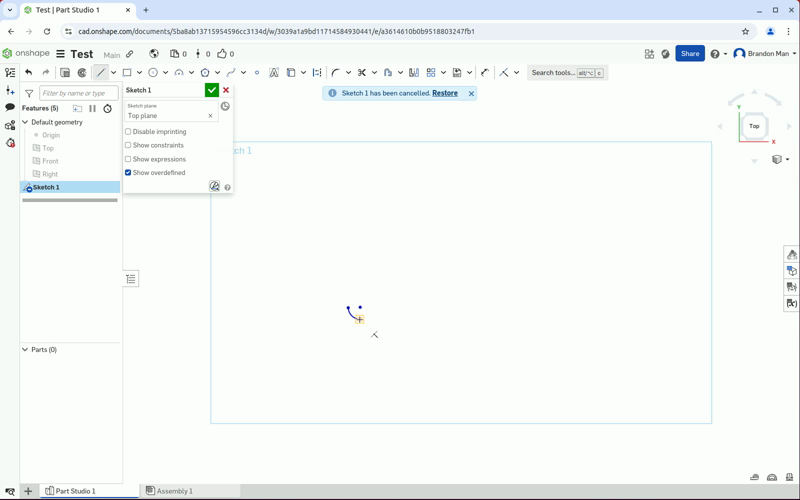
click(359, 319)
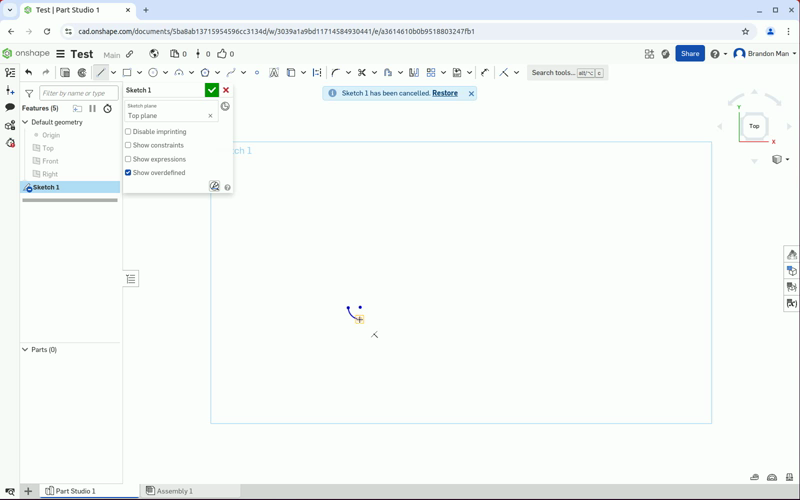
key_down(shift)
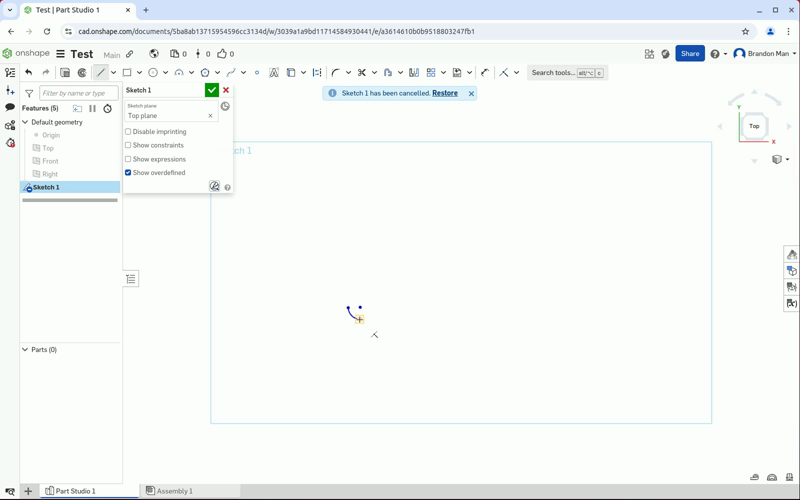
mouse_move(560, 319)
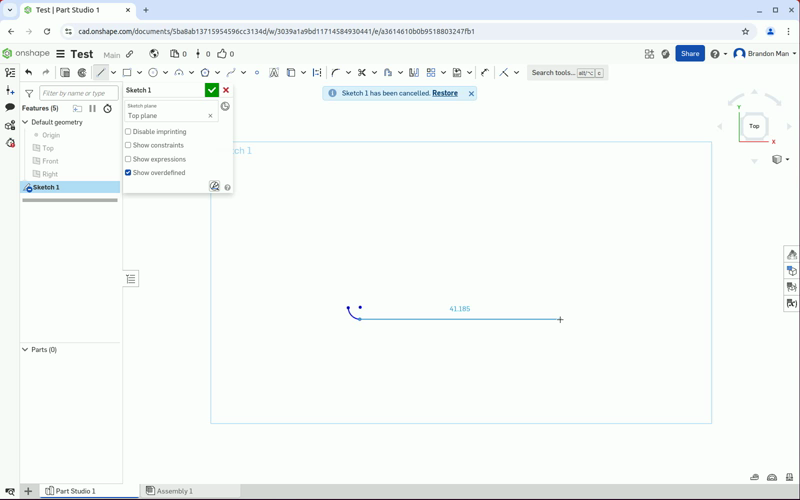
click(560, 319)
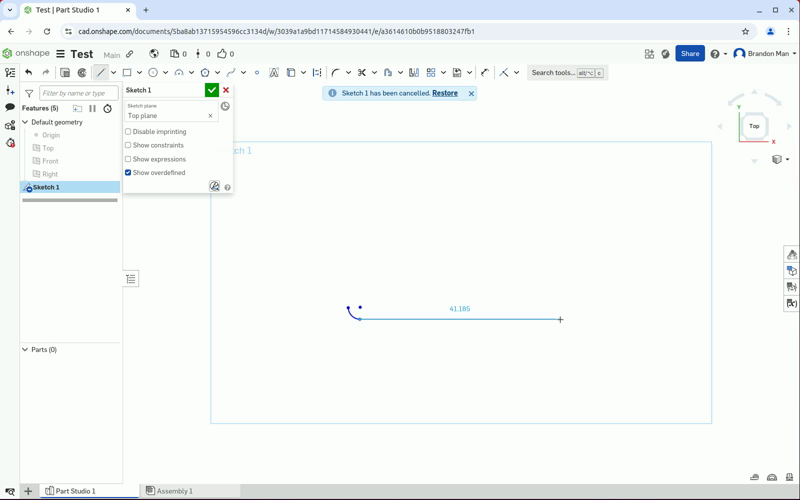
key_up(shift)
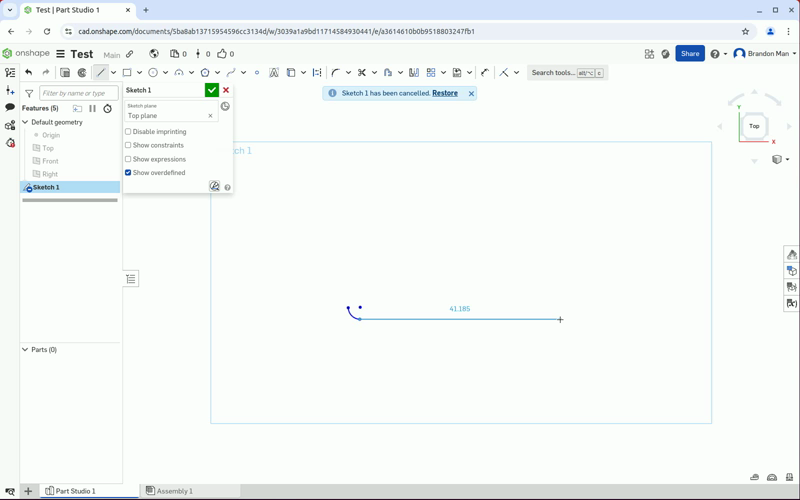
key(esc)
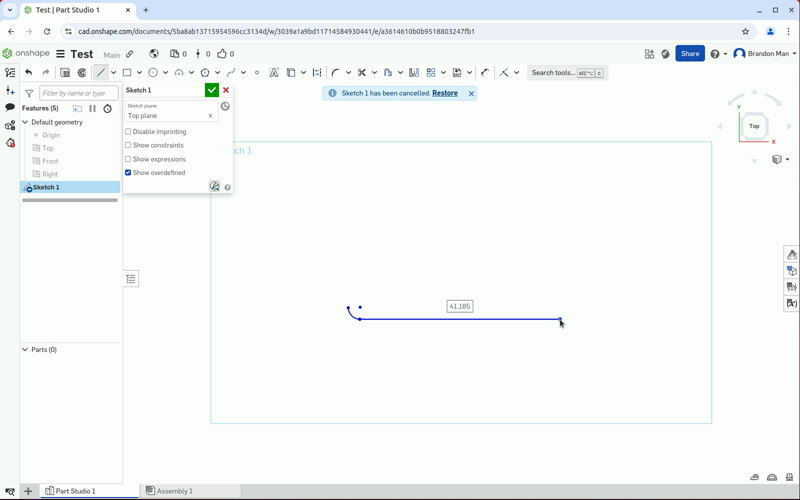
key(a)
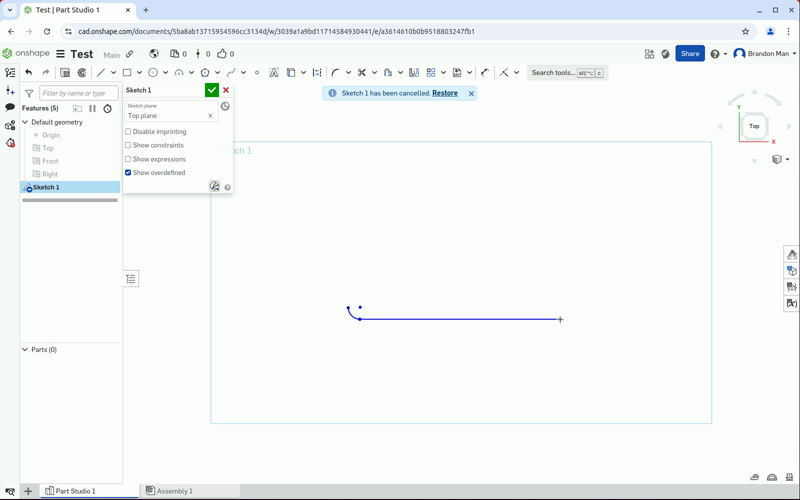
mouse_move(560, 319)
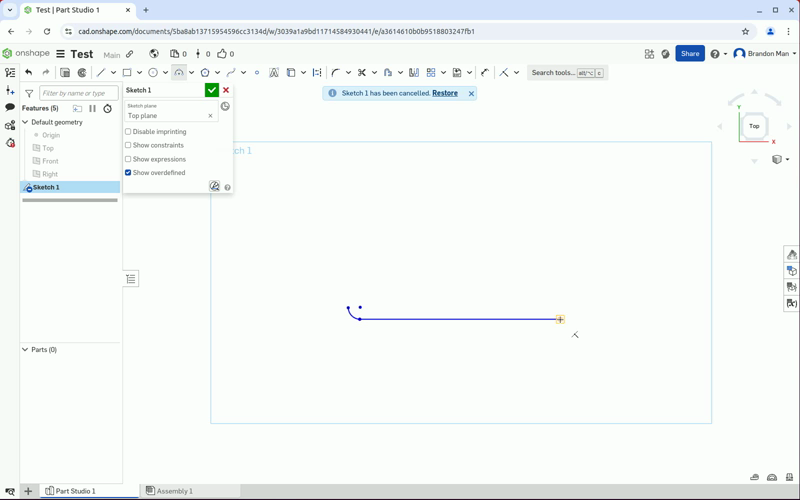
click(560, 319)
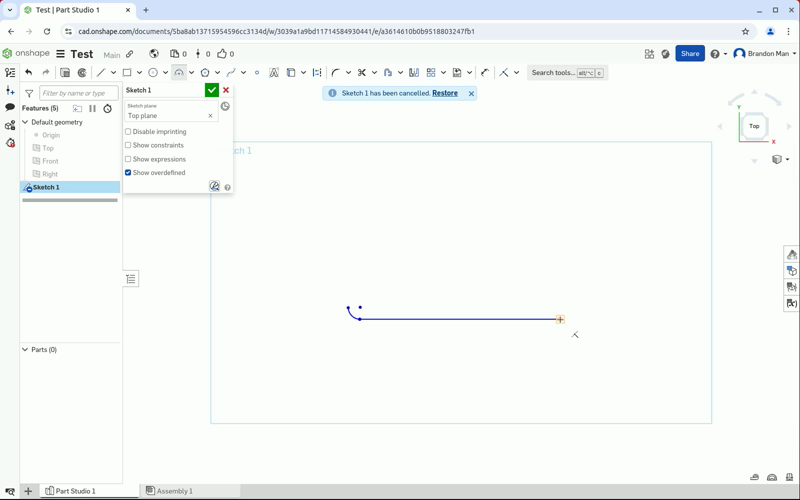
key_down(shift)
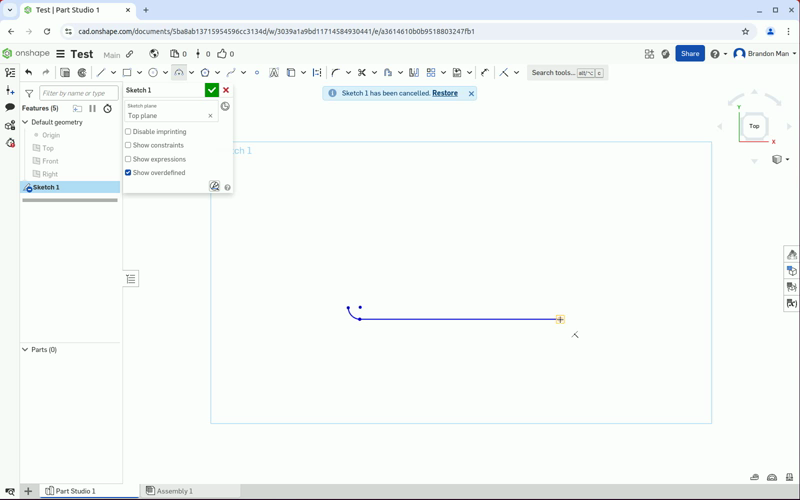
mouse_move(572, 307)
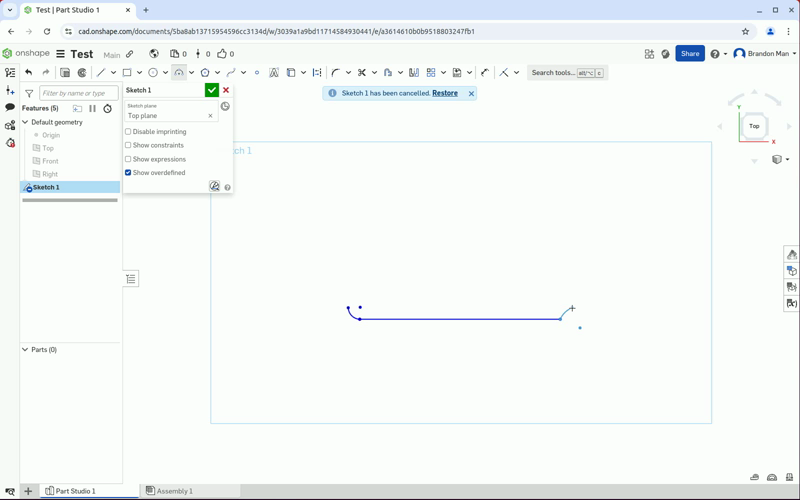
click(572, 307)
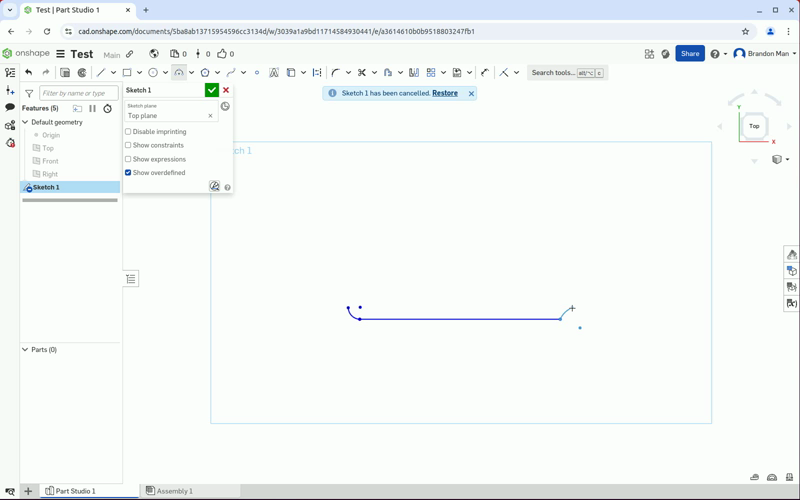
mouse_move(568, 315)
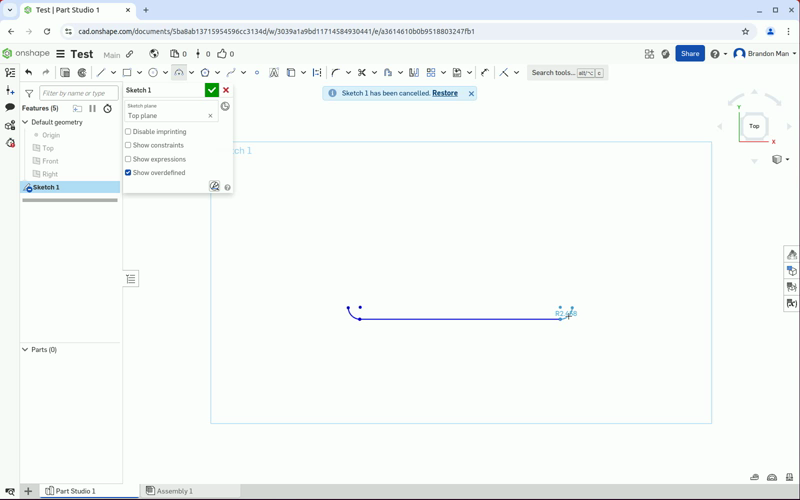
click(568, 315)
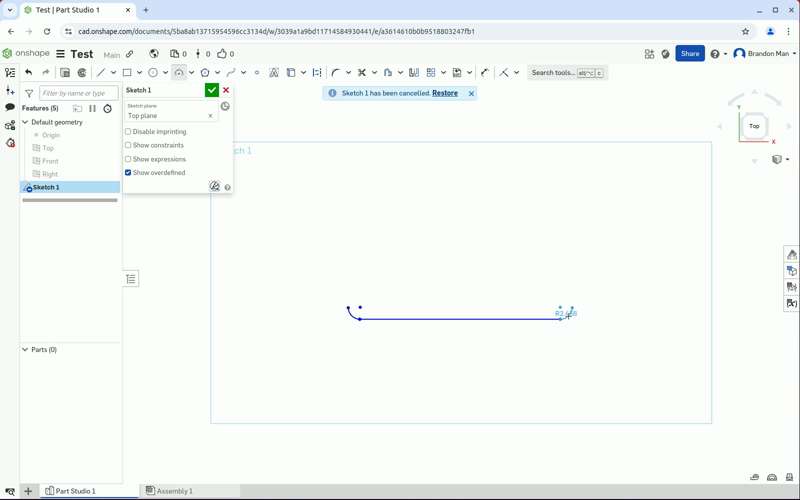
key_up(shift)
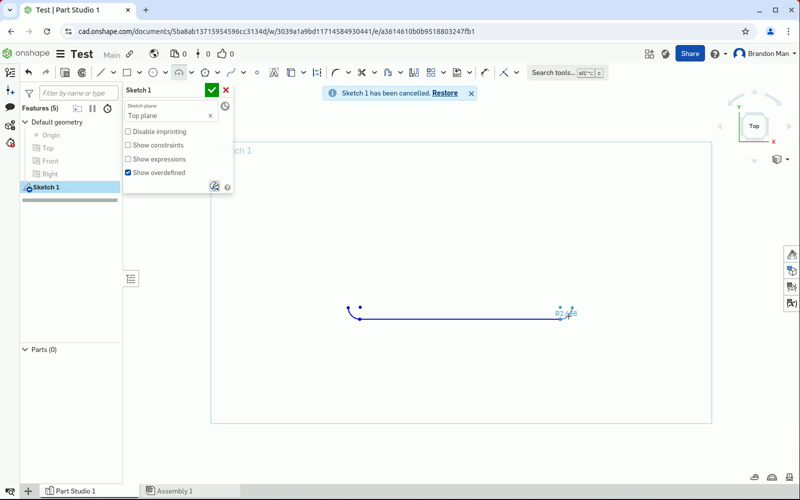
key(esc)
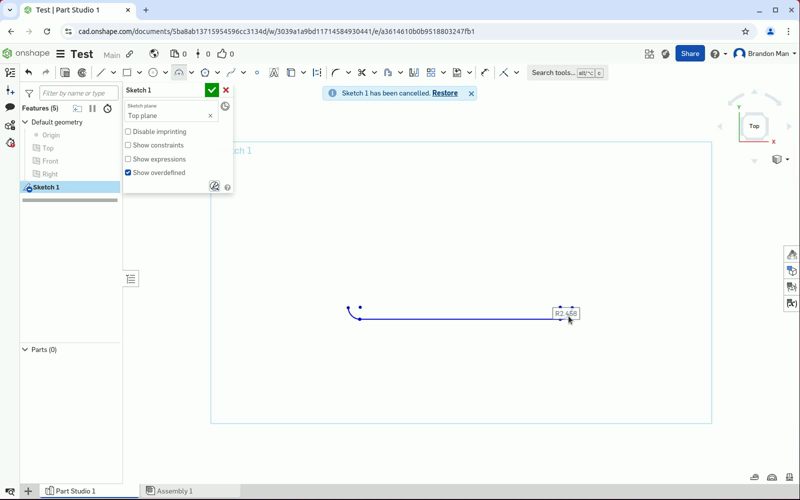
key(l)
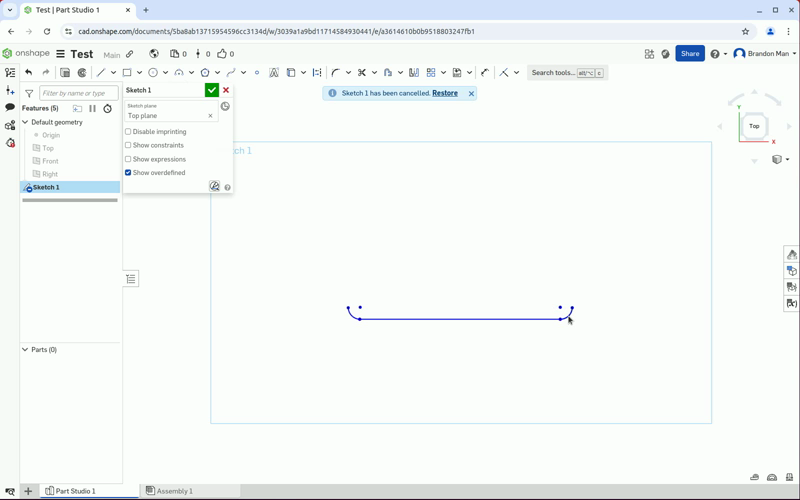
mouse_move(572, 307)
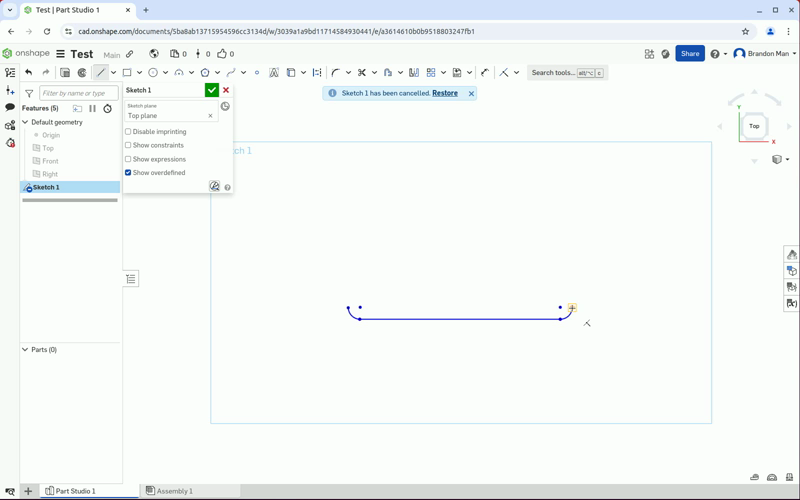
click(572, 307)
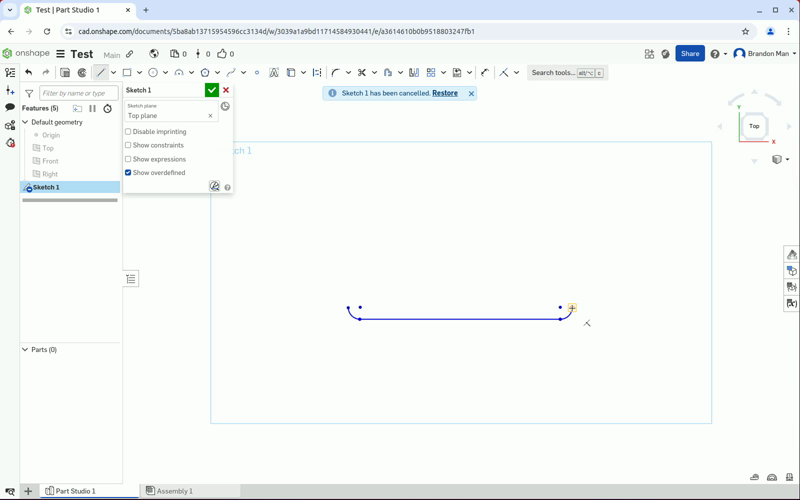
key_down(shift)
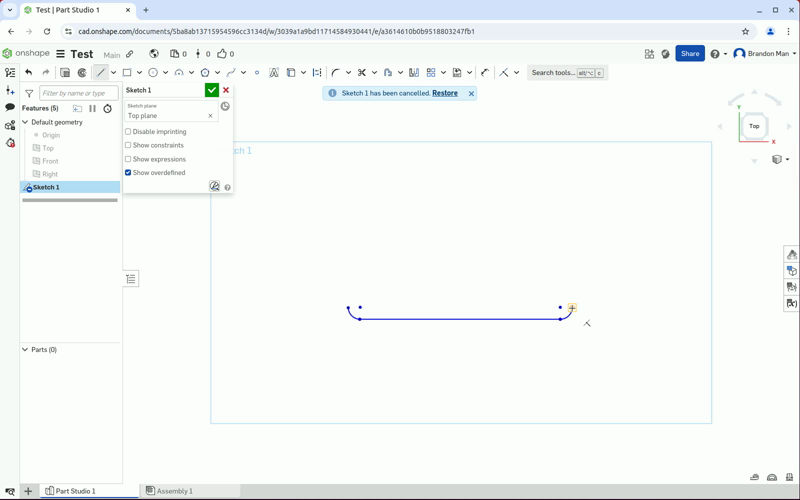
mouse_move(589, 307)
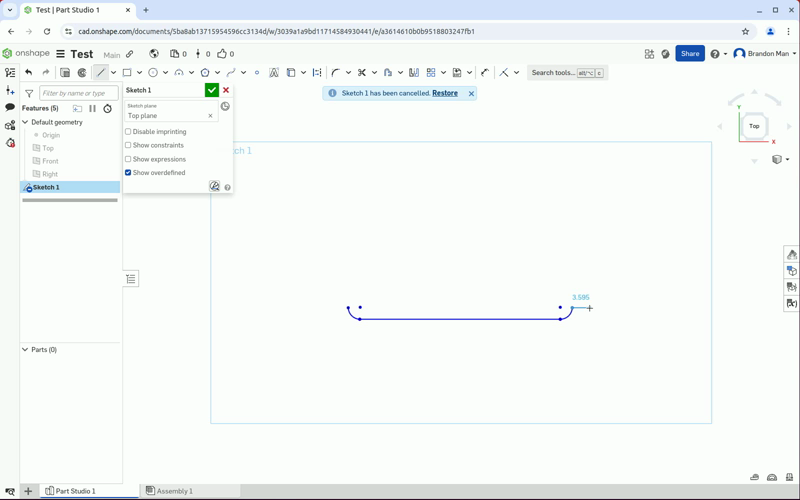
mouse_move(572, 258)
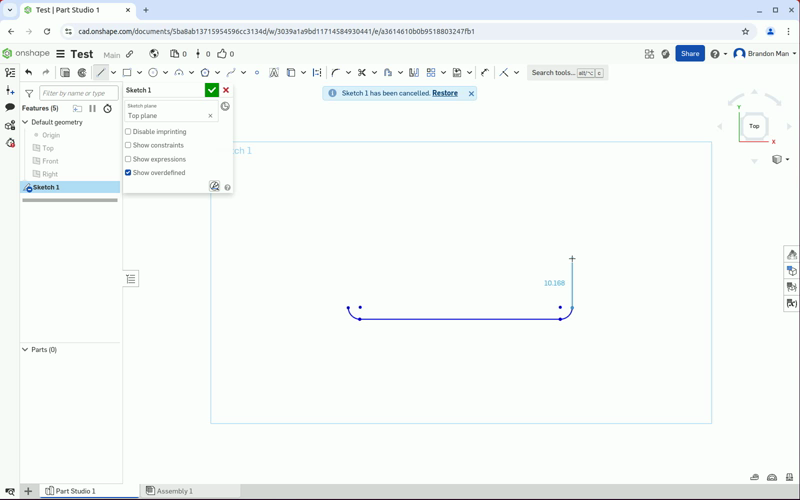
click(572, 258)
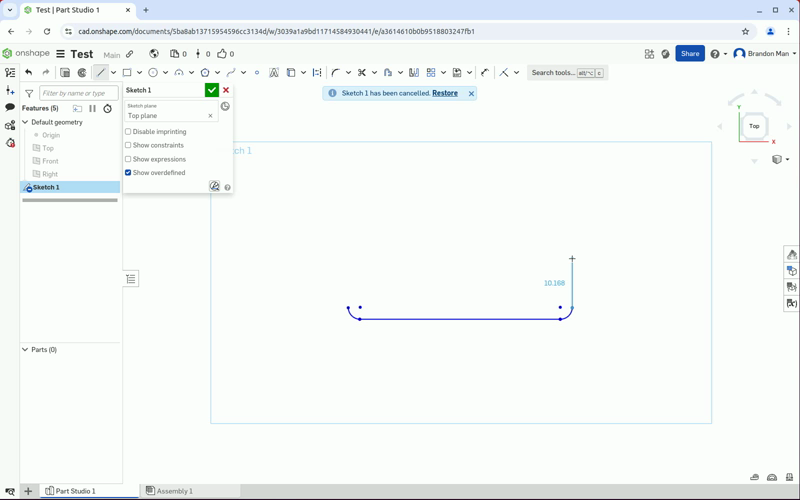
key_up(shift)
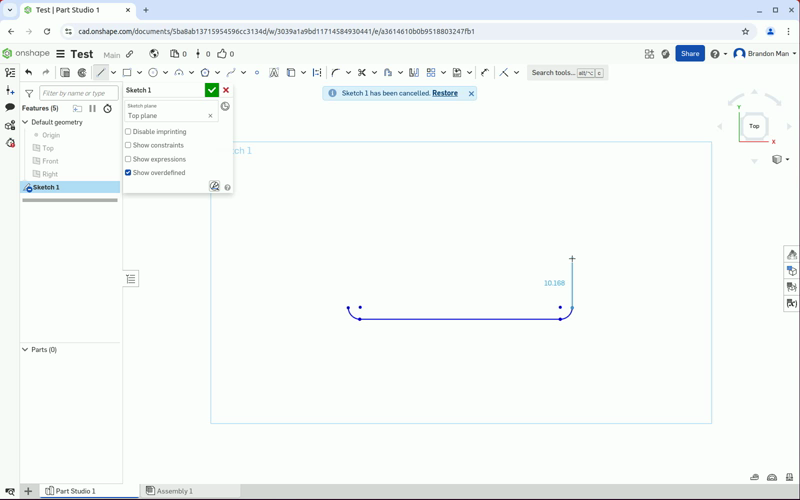
key(esc)
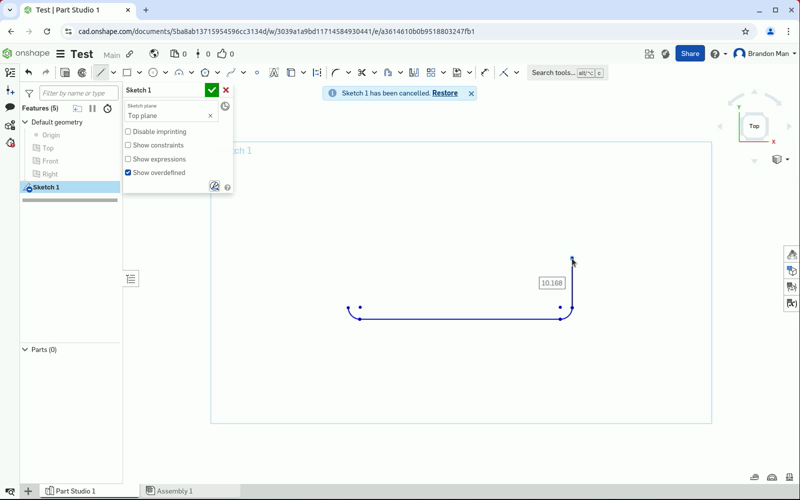
key(a)
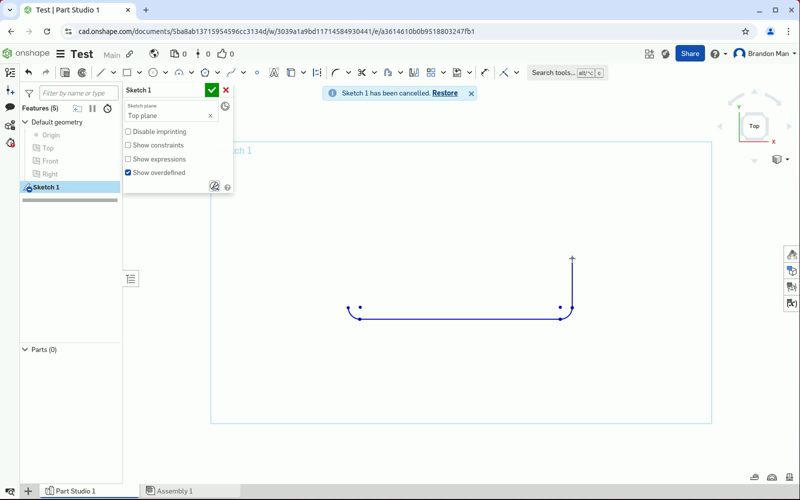
mouse_move(572, 258)
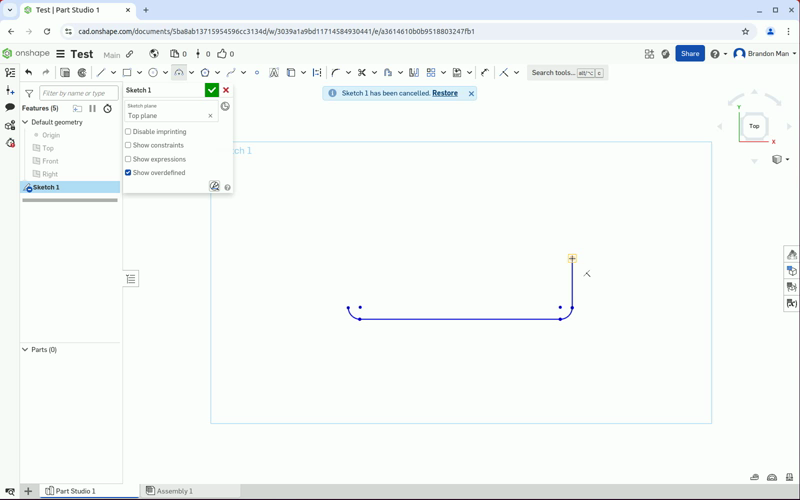
click(572, 258)
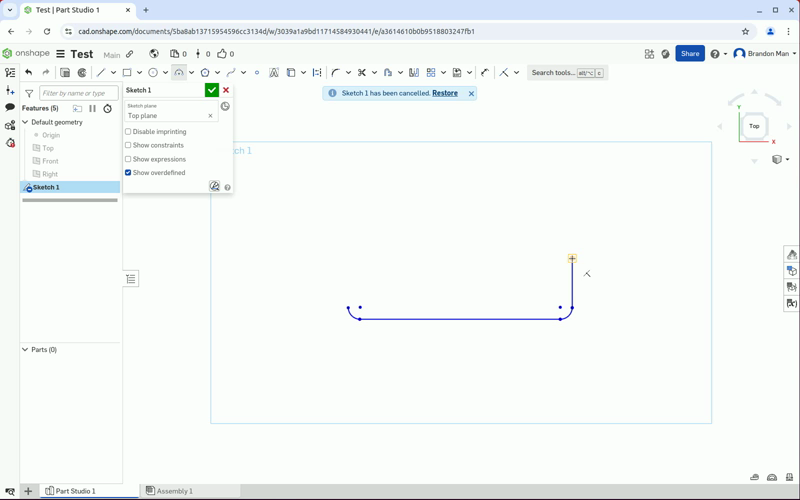
key_down(shift)
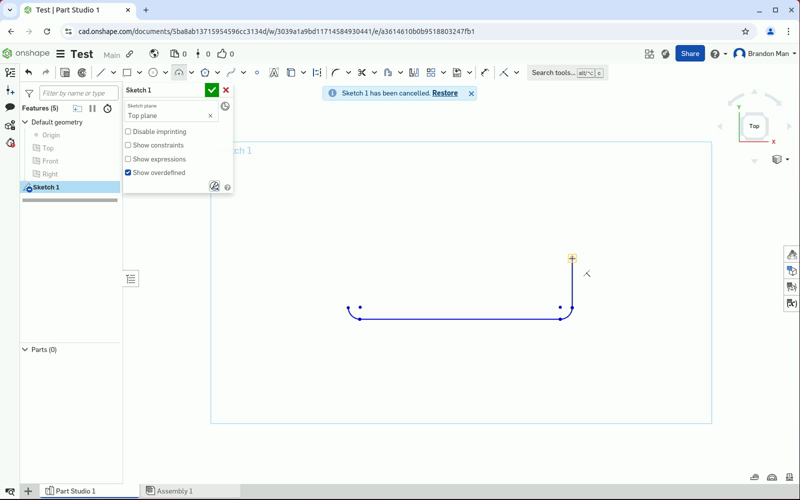
mouse_move(560, 246)
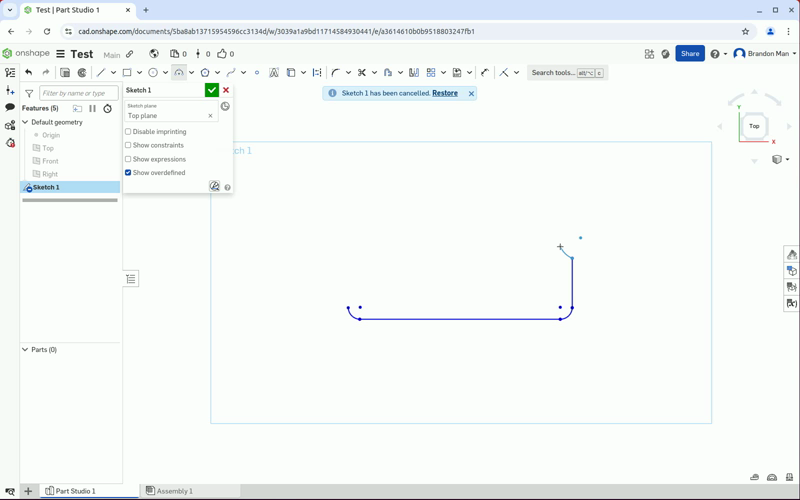
click(560, 246)
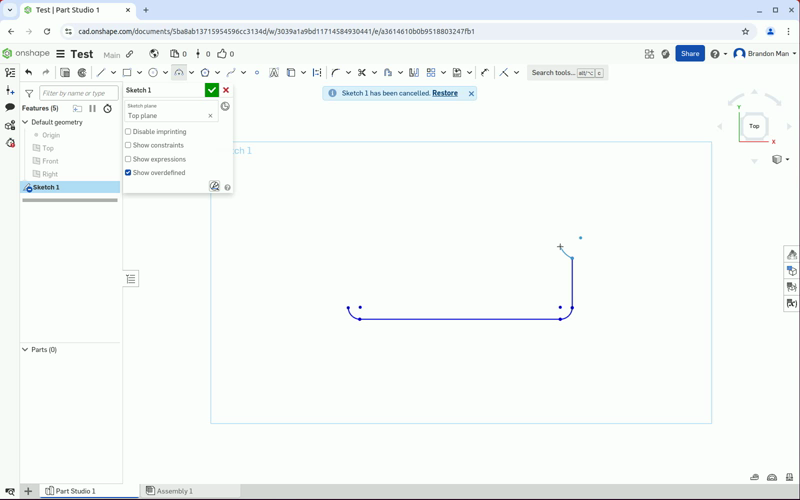
mouse_move(568, 249)
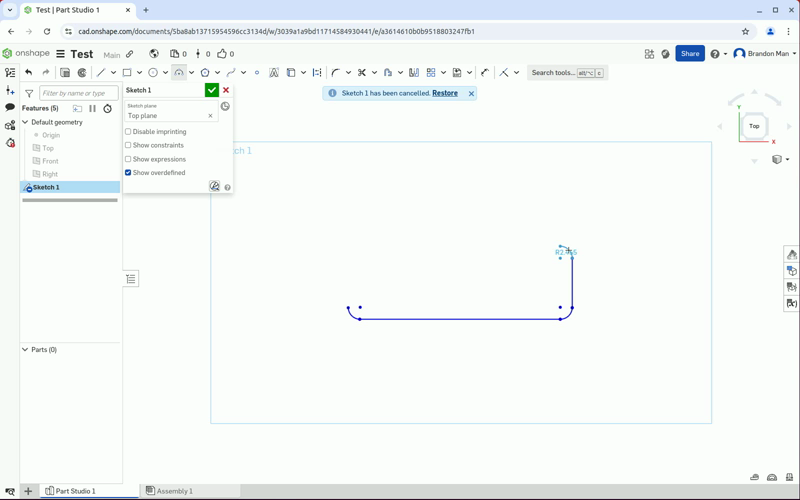
click(568, 249)
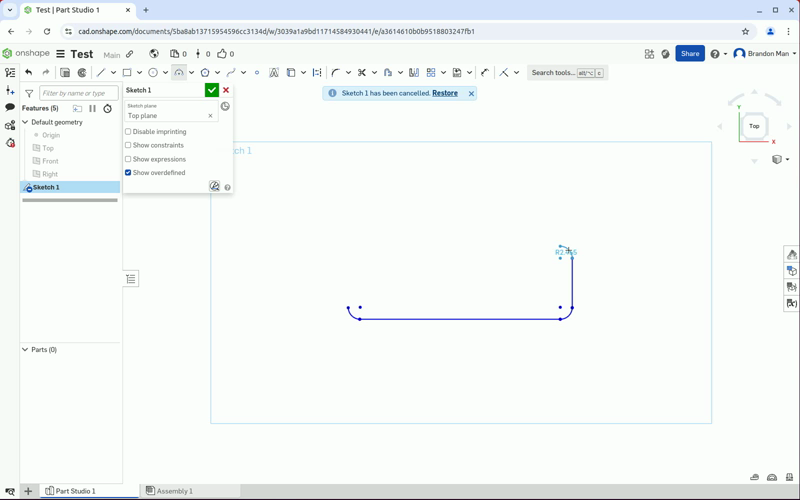
key_up(shift)
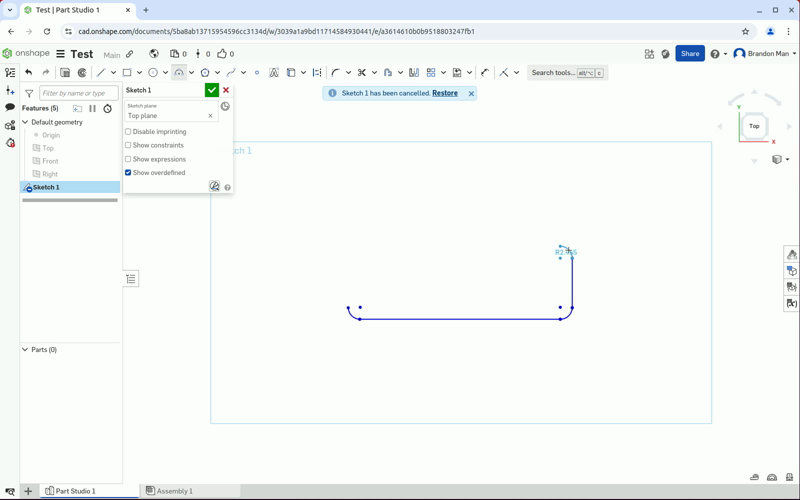
key(esc)
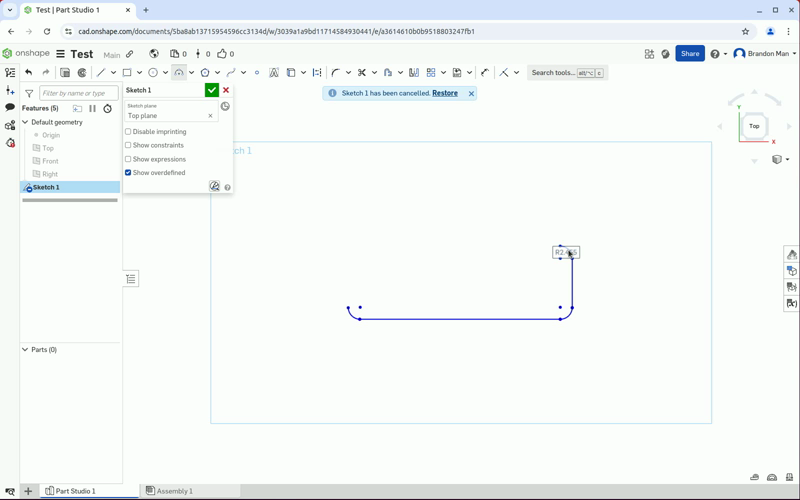
key(l)
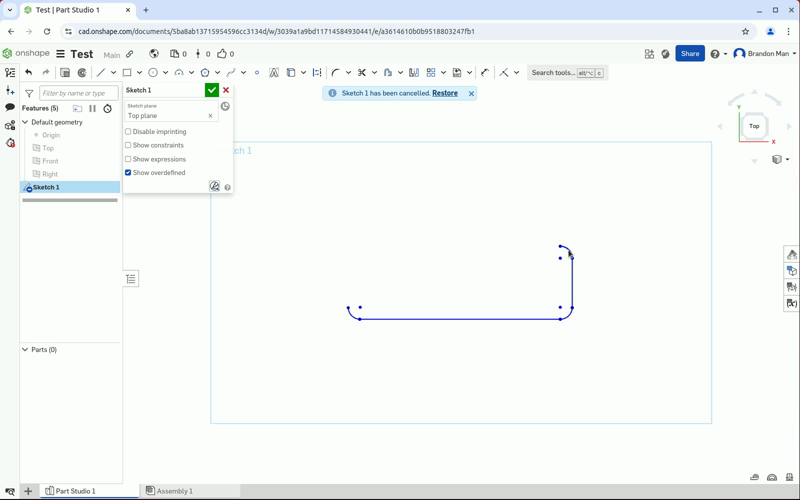
mouse_move(560, 246)
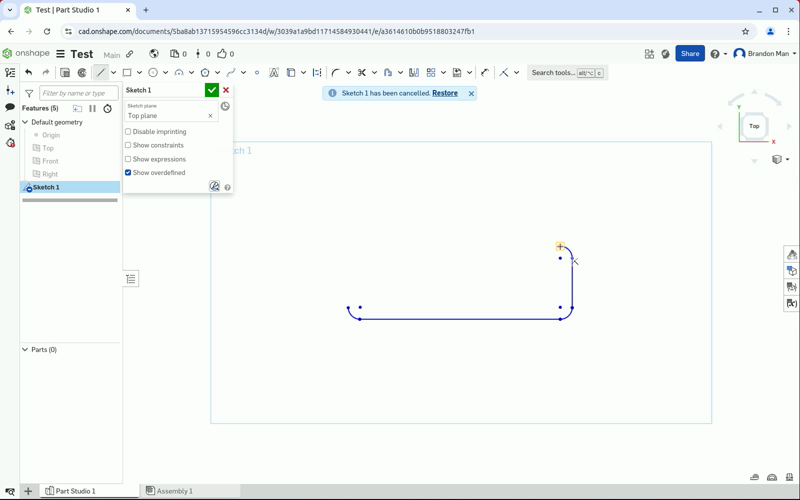
click(560, 246)
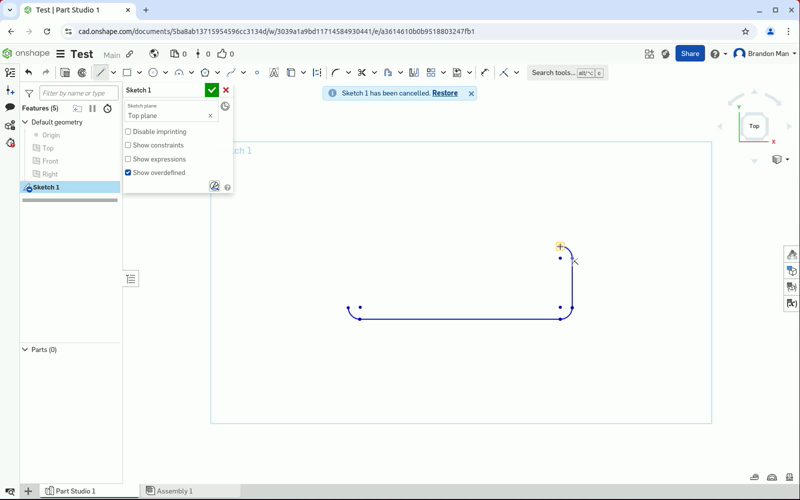
key_down(shift)
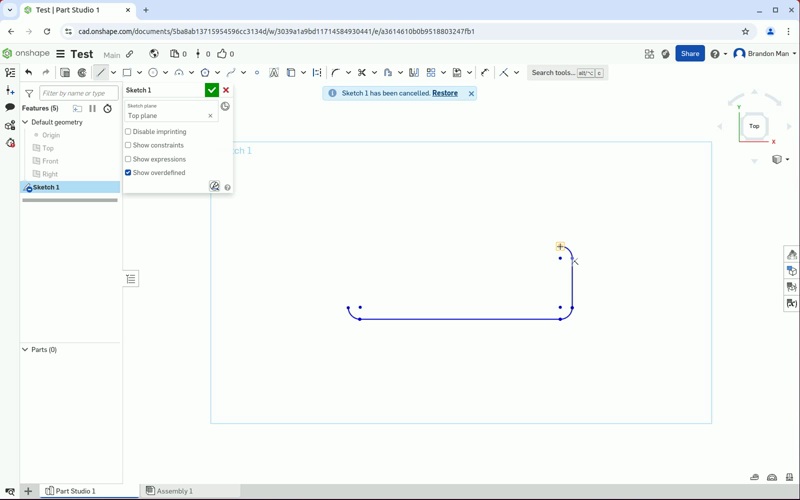
mouse_move(359, 246)
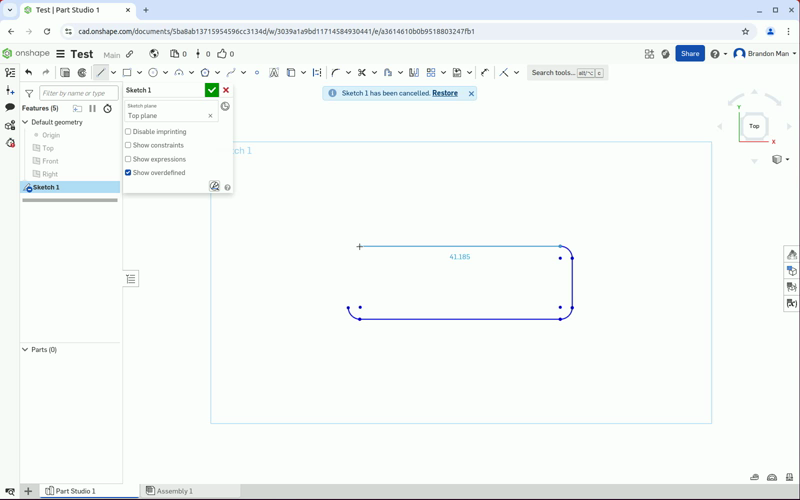
click(359, 246)
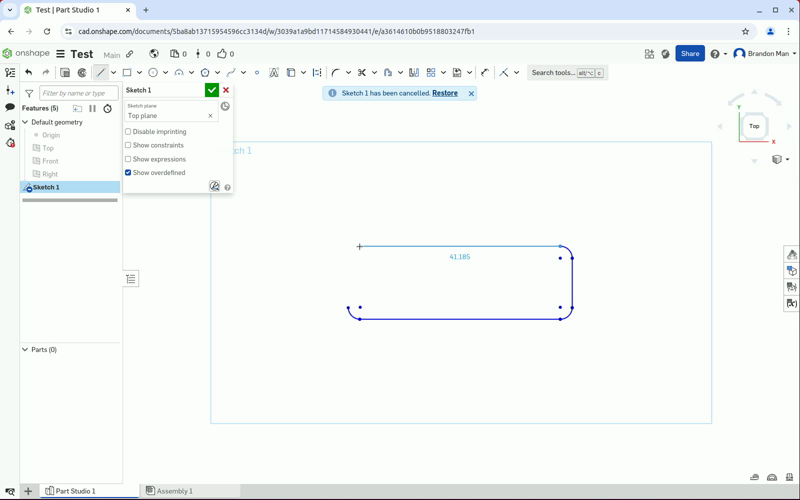
key_up(shift)
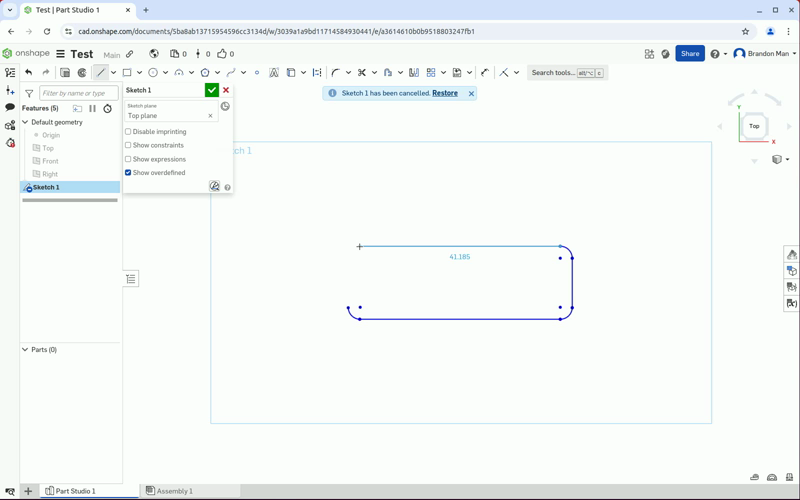
key(esc)
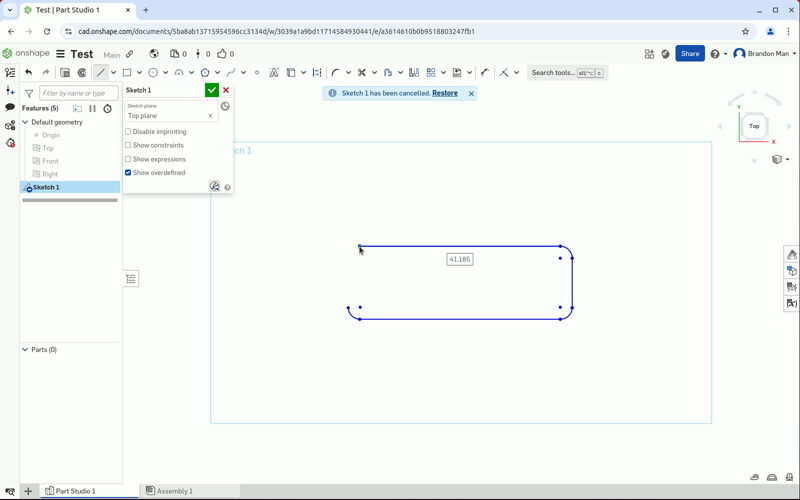
key(a)
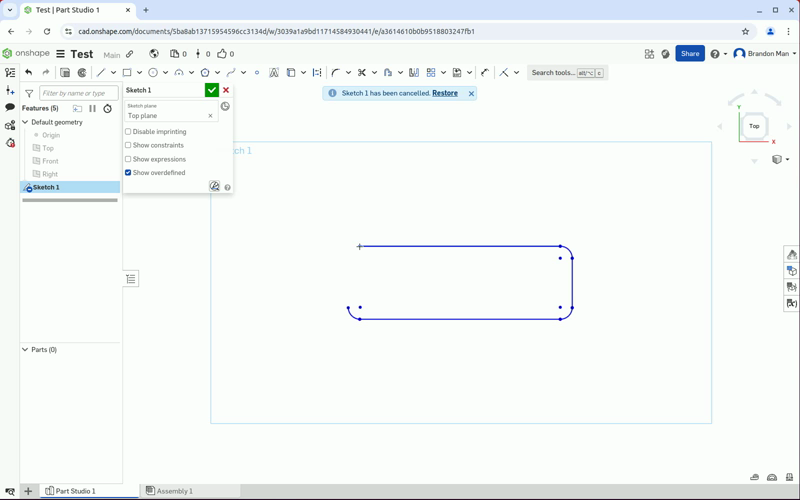
mouse_move(359, 246)
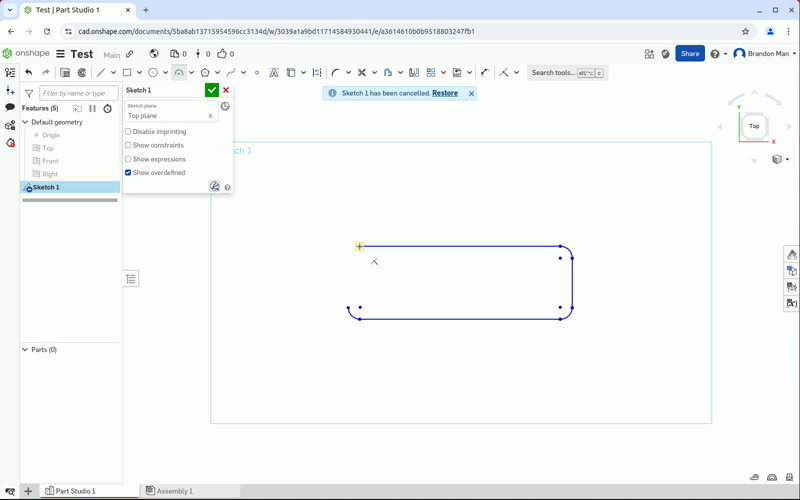
click(359, 246)
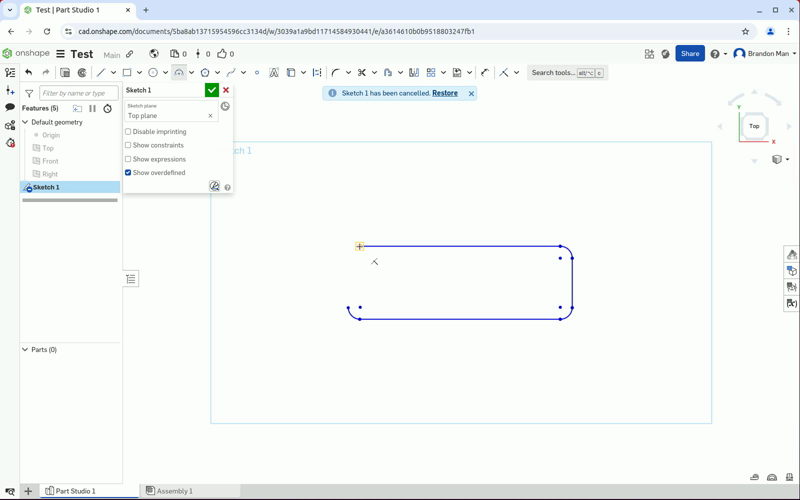
key_down(shift)
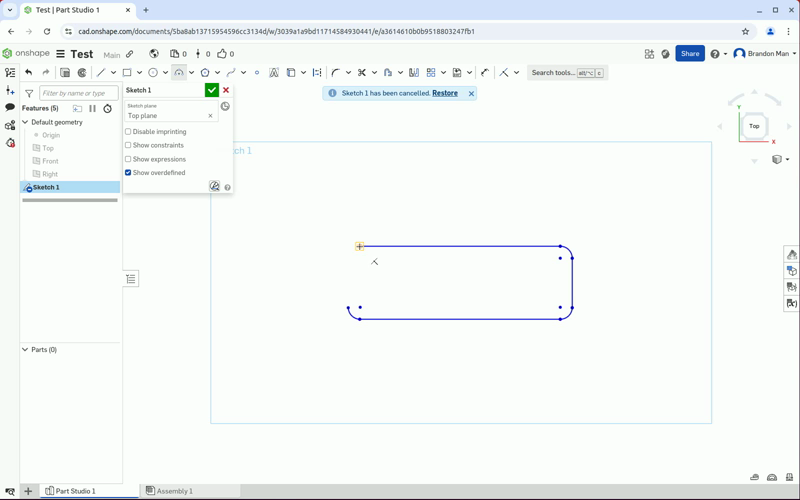
mouse_move(348, 258)
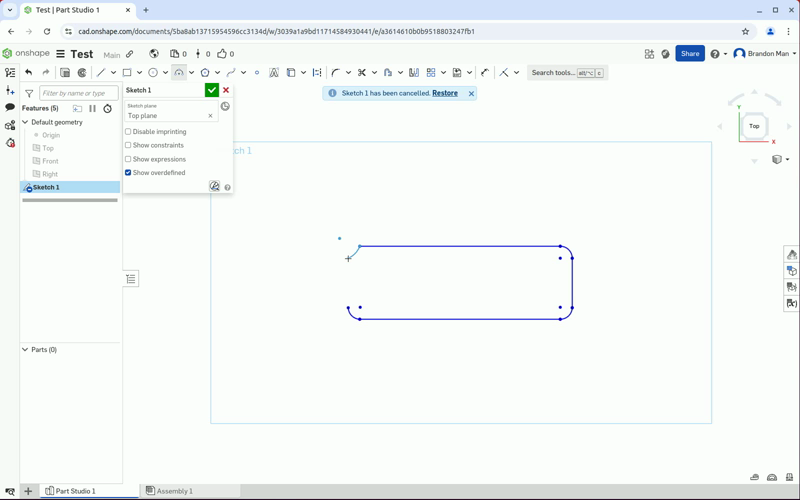
click(348, 258)
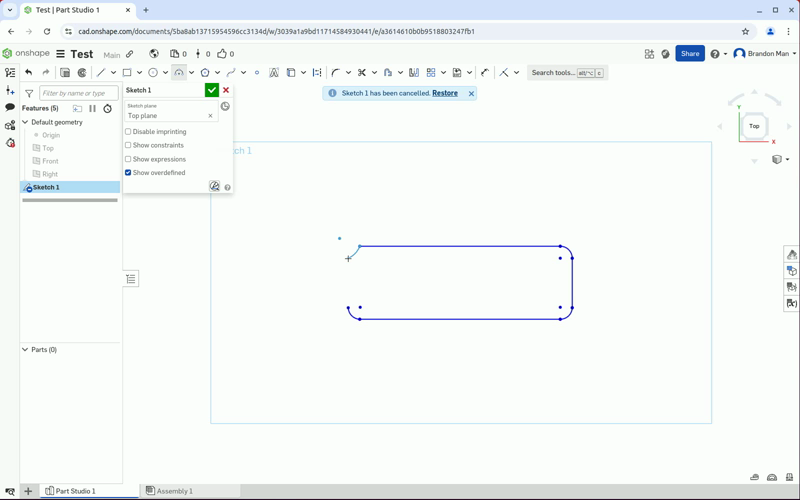
mouse_move(351, 249)
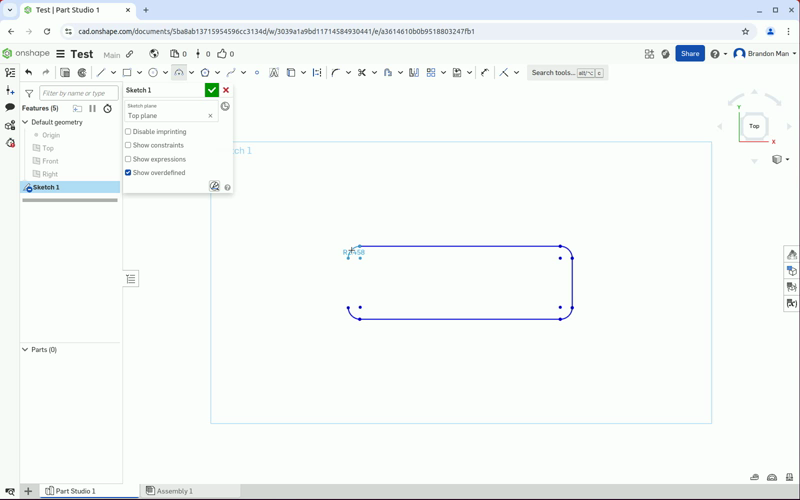
click(351, 249)
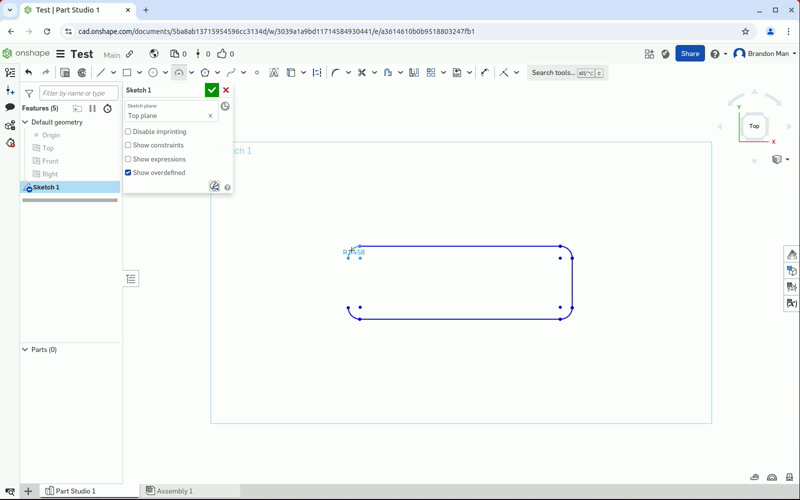
key_up(shift)
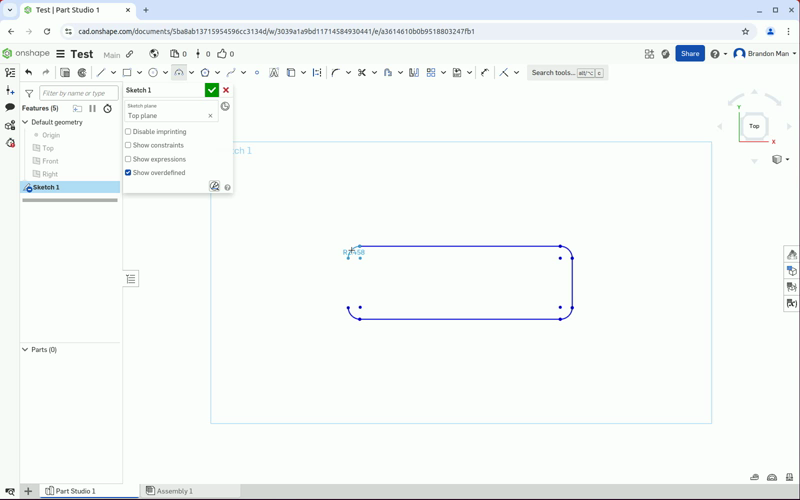
key(esc)
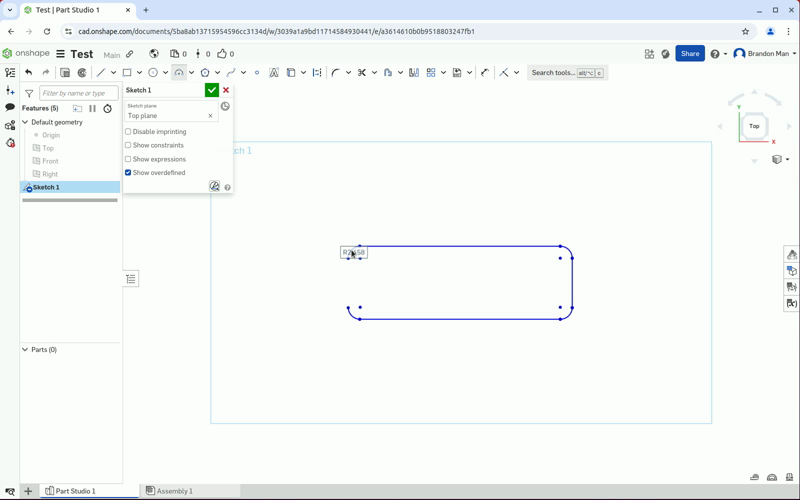
key(l)
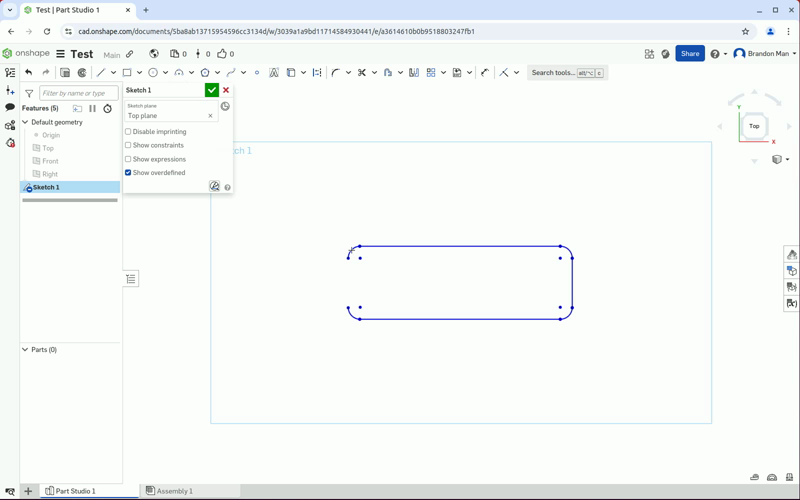
mouse_move(348, 258)
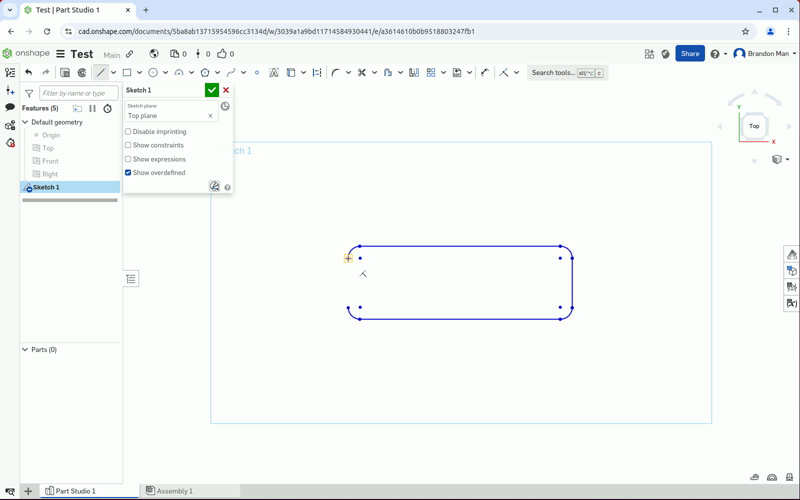
click(348, 258)
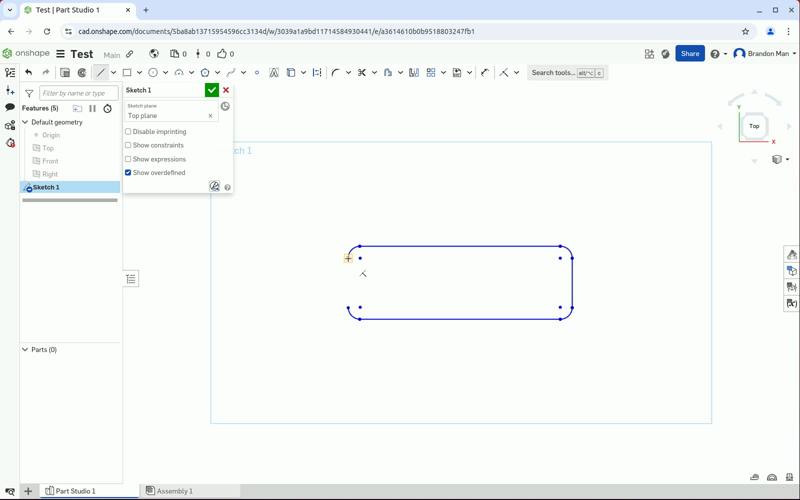
mouse_move(378, 258)
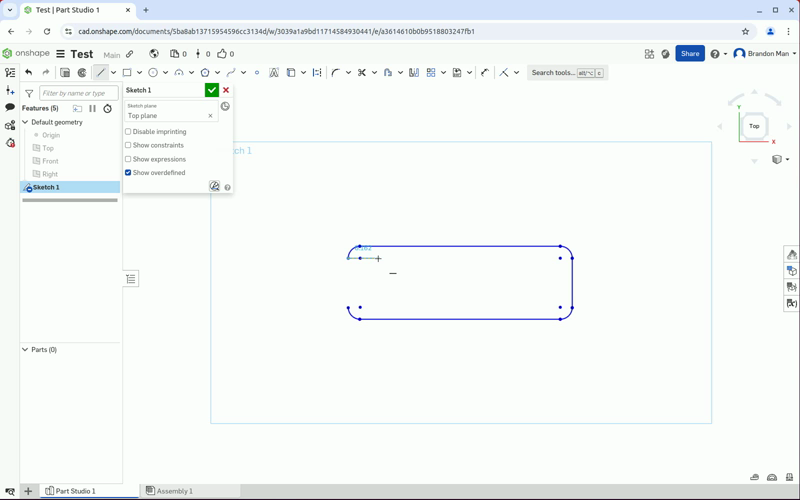
key_down(shift)
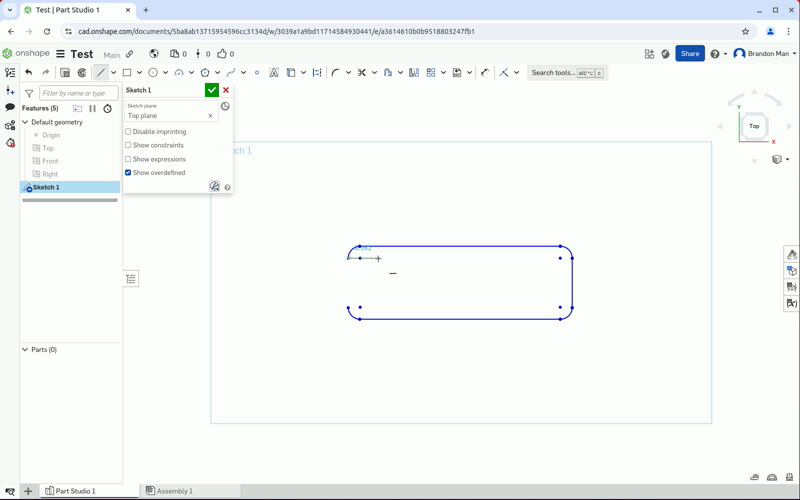
mouse_move(348, 307)
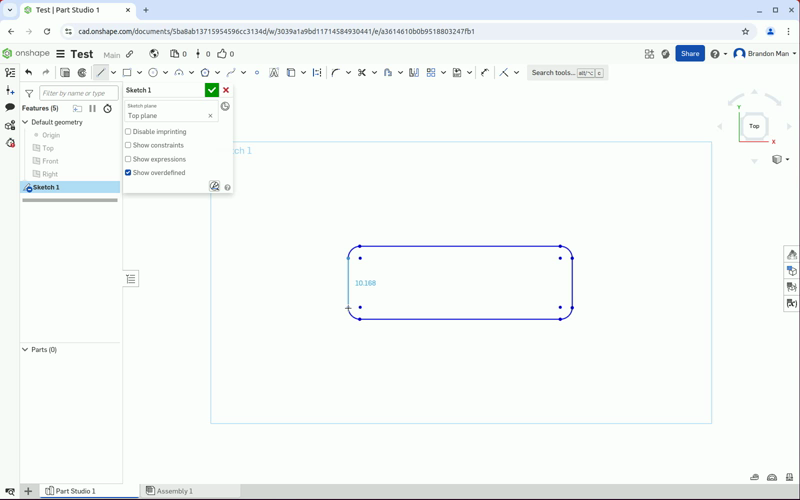
key_up(shift)
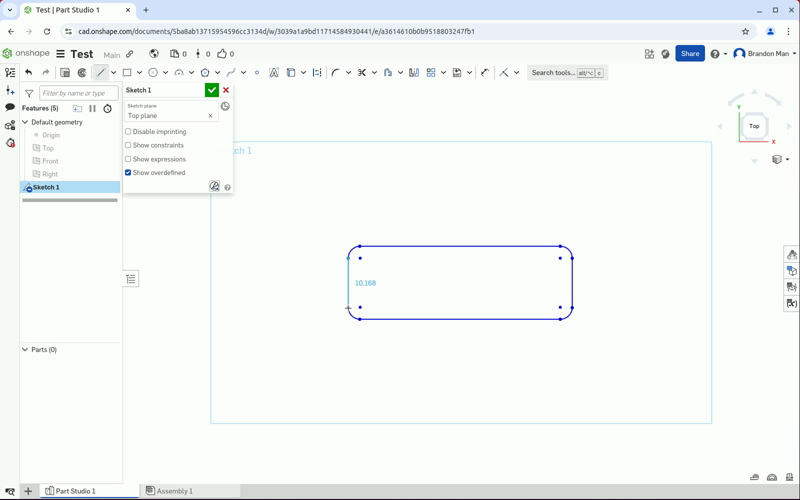
click(348, 307)
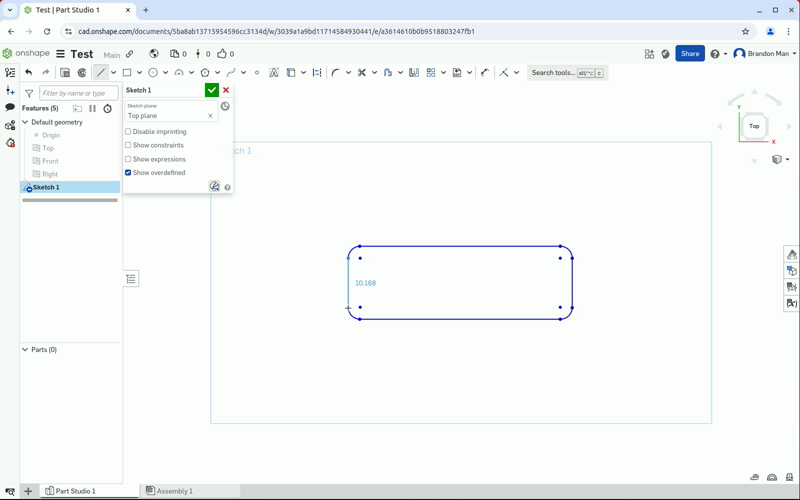
key(esc)
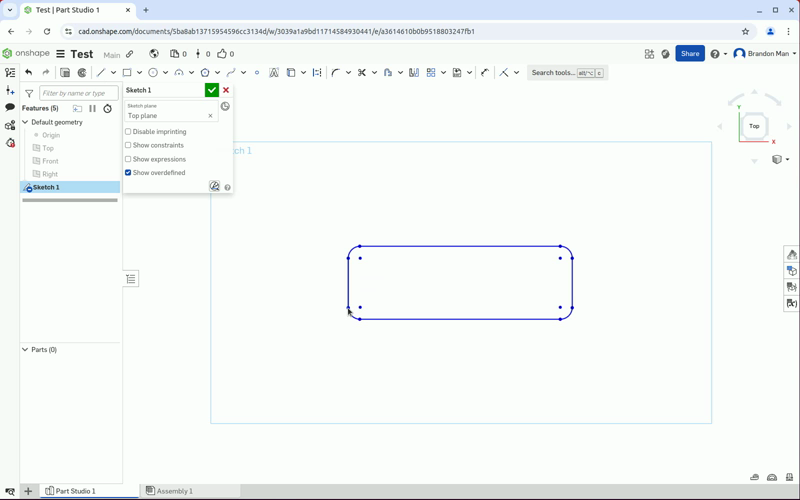
mouse_move(405, 266)
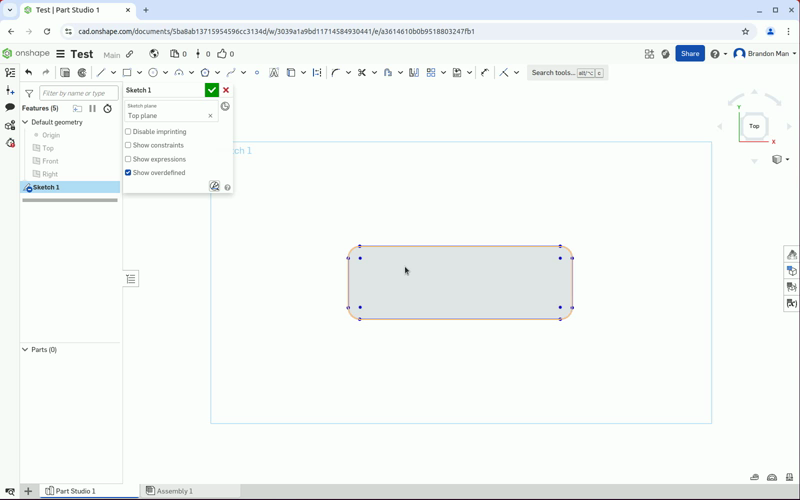
click(405, 266)
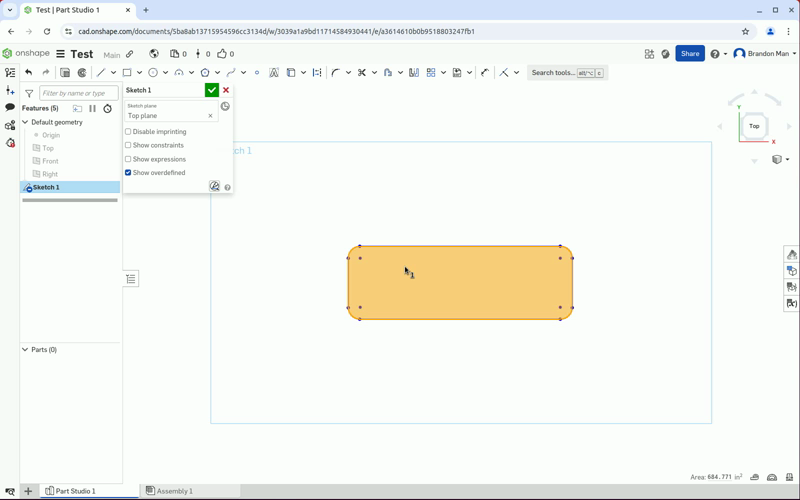
mouse_move(73, 352)
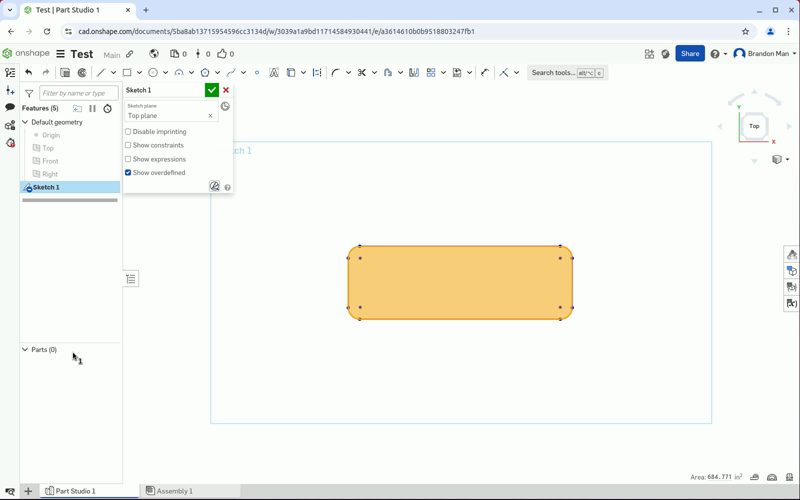
key(shift+y)
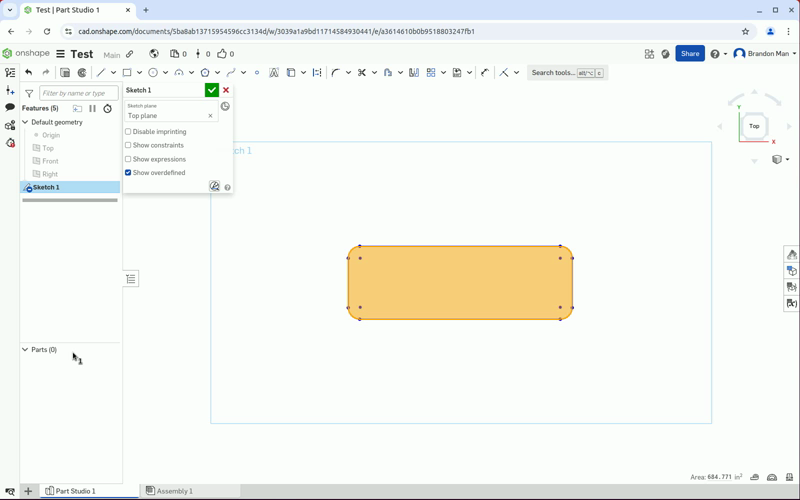
key(shift+e)
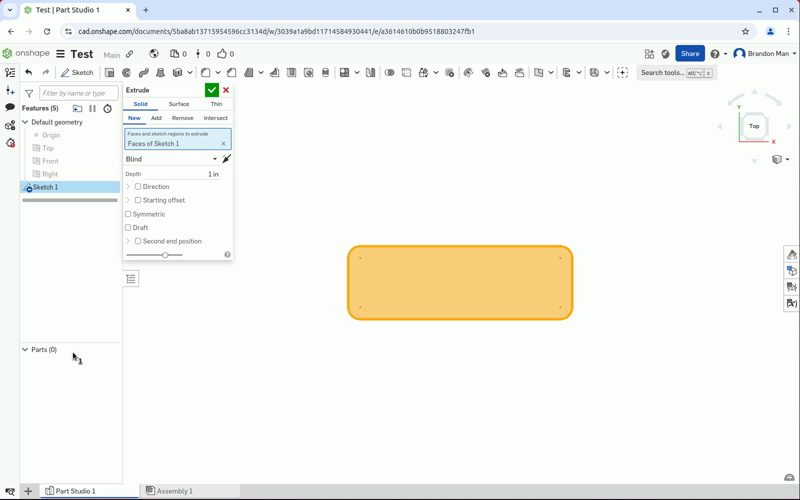
mouse_move(143, 106)
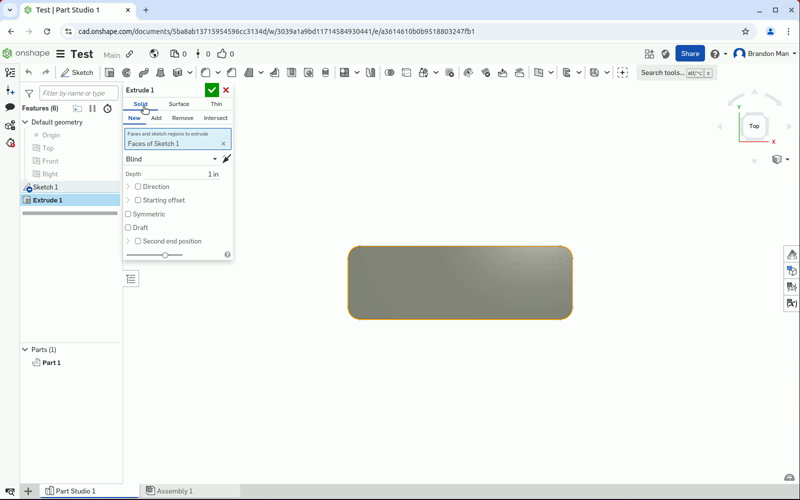
click(143, 106)
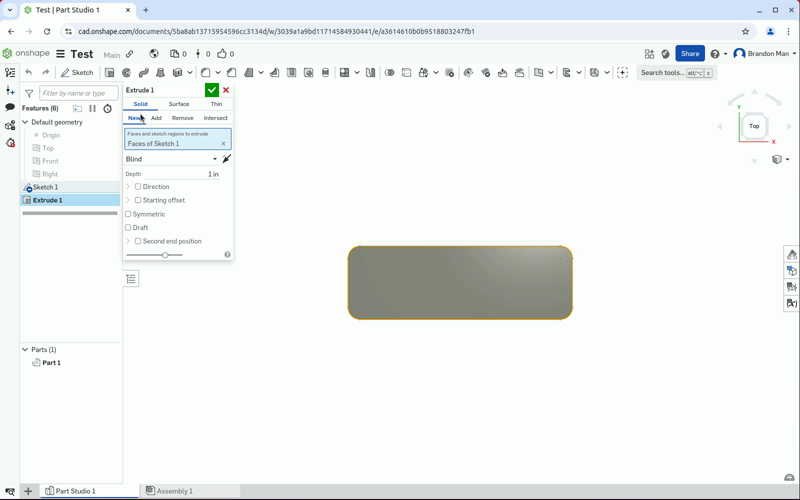
mouse_move(137, 120)
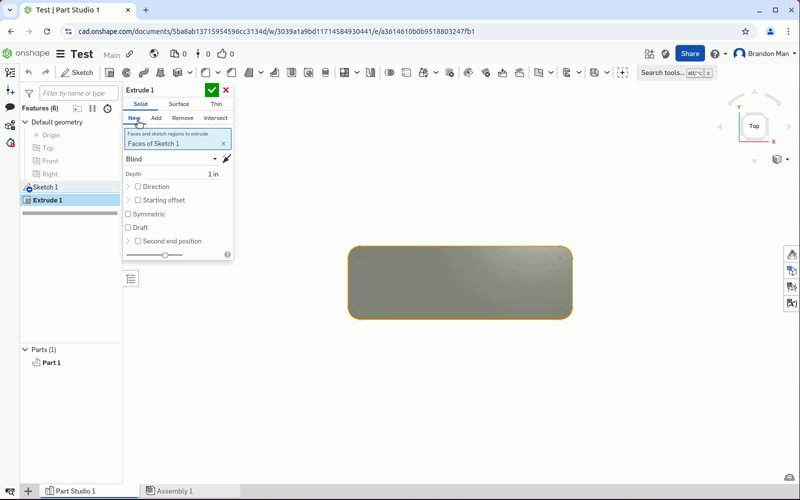
click(137, 120)
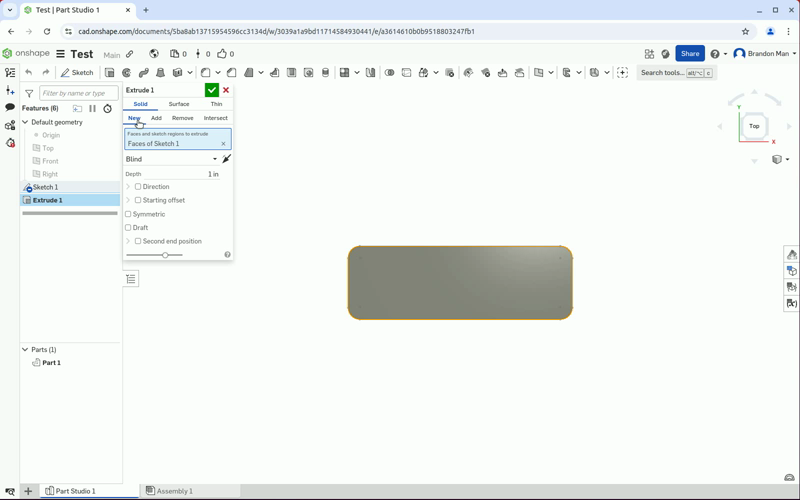
key(tab, 4)
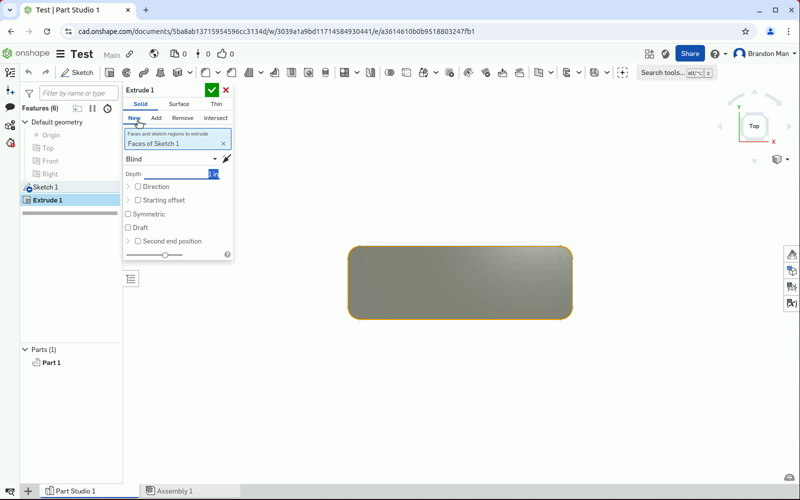
text(4.332)
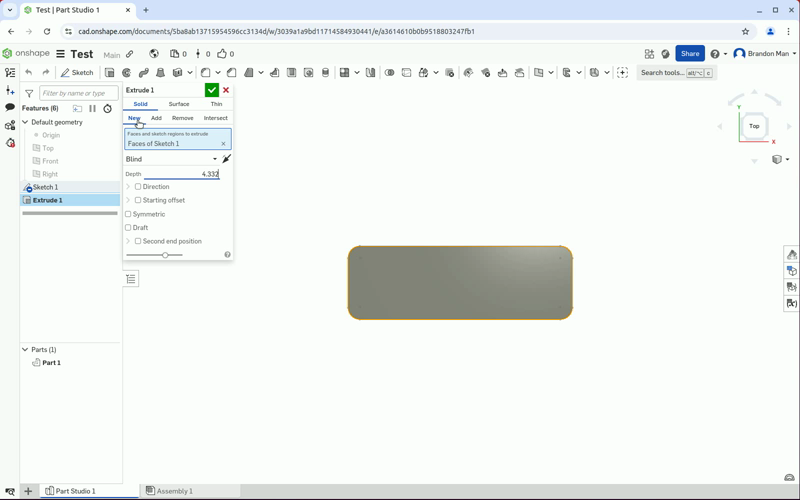
key(tab, 3)
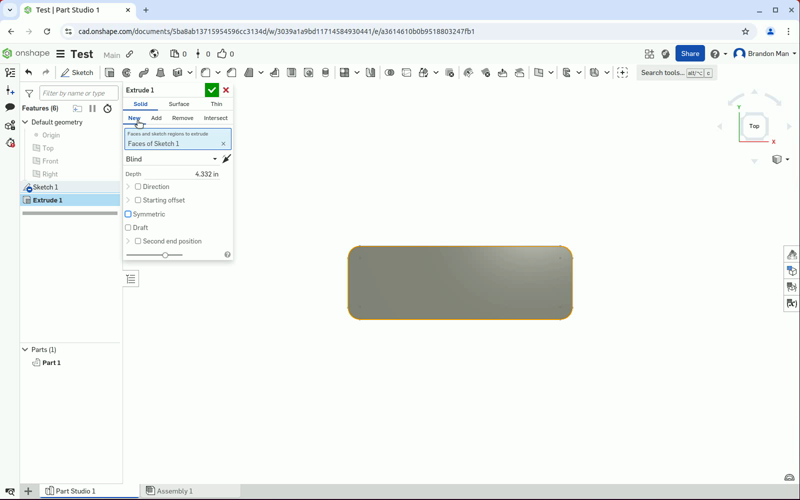
key(space)
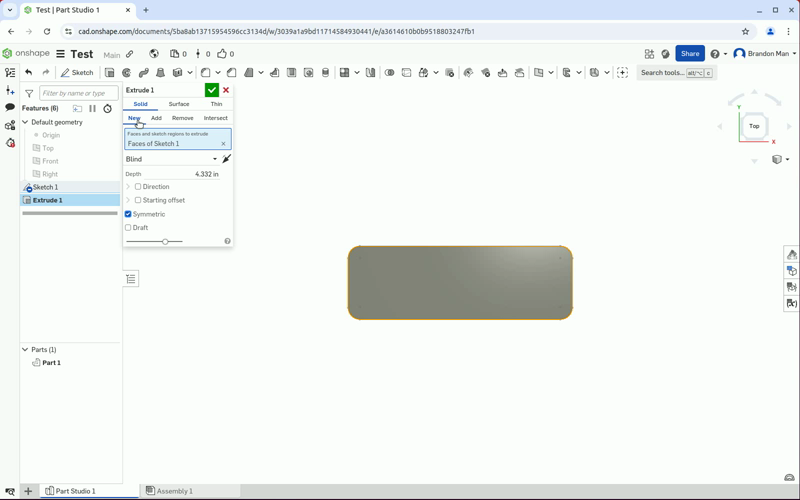
key(enter)
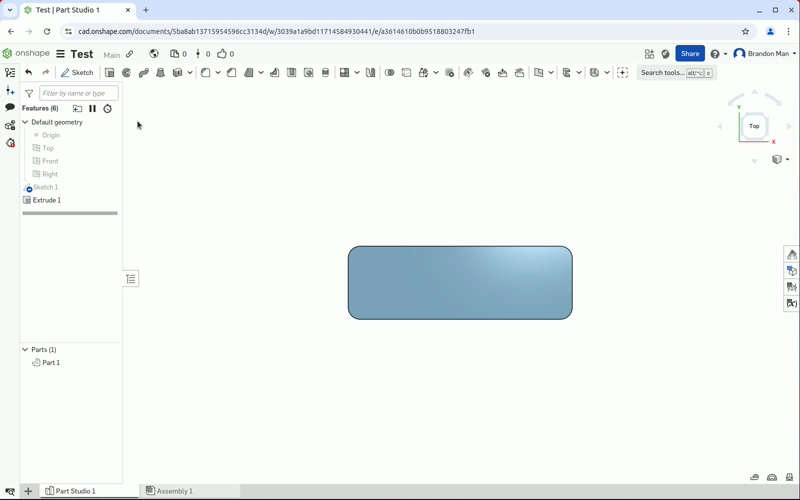
key(shift+h)
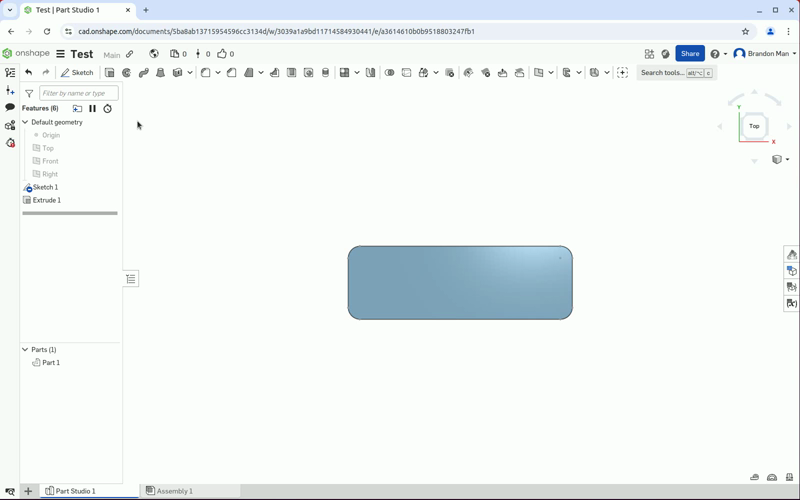
key(shift+h)
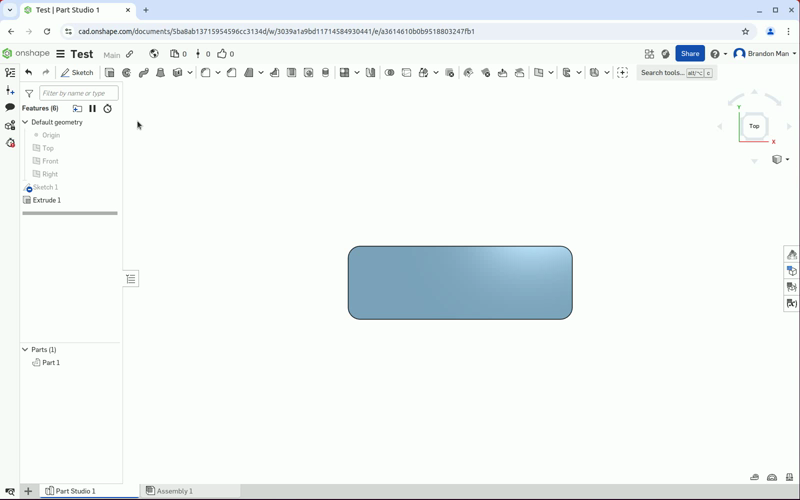
mouse_move(73, 189)
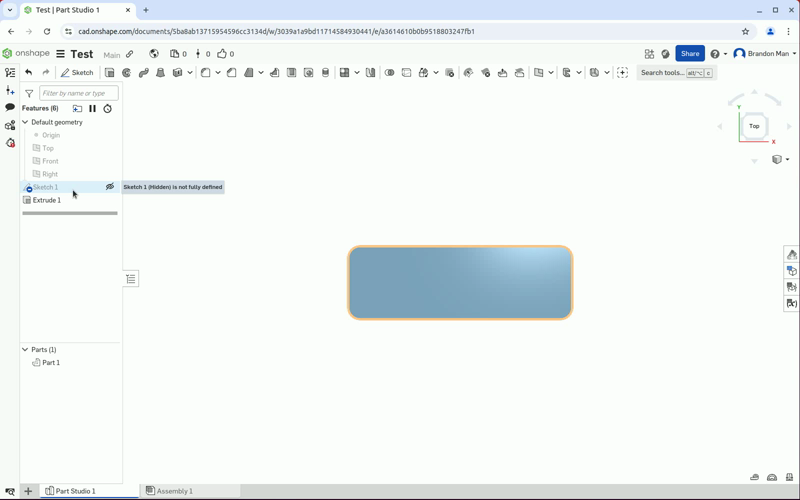
click(73, 189)
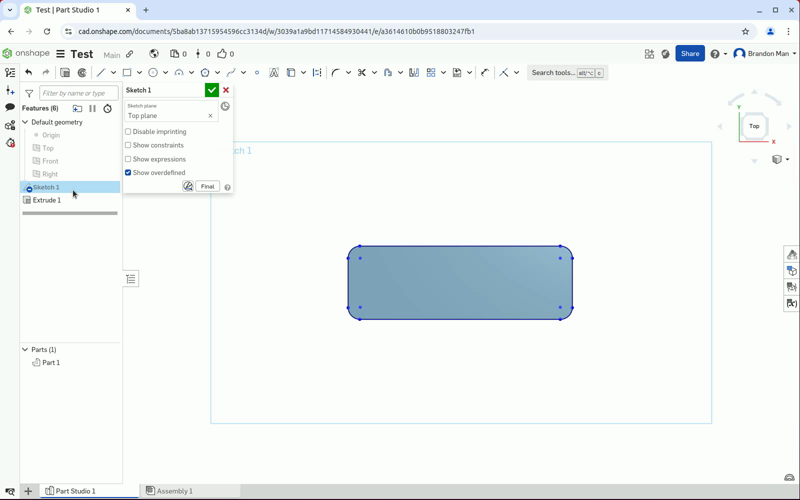
mouse_move(229, 92)
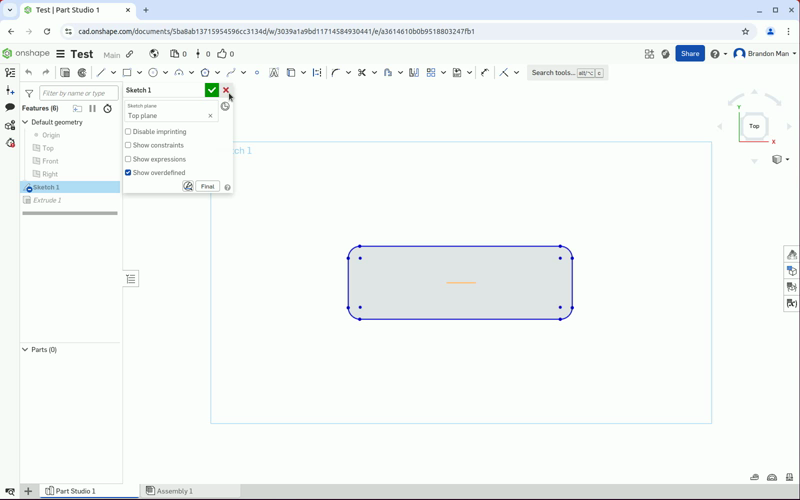
click(229, 92)
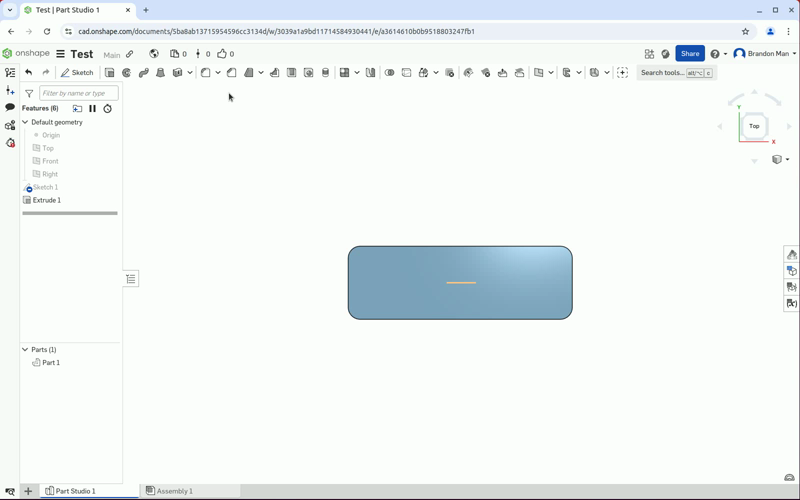
mouse_move(541, 75)
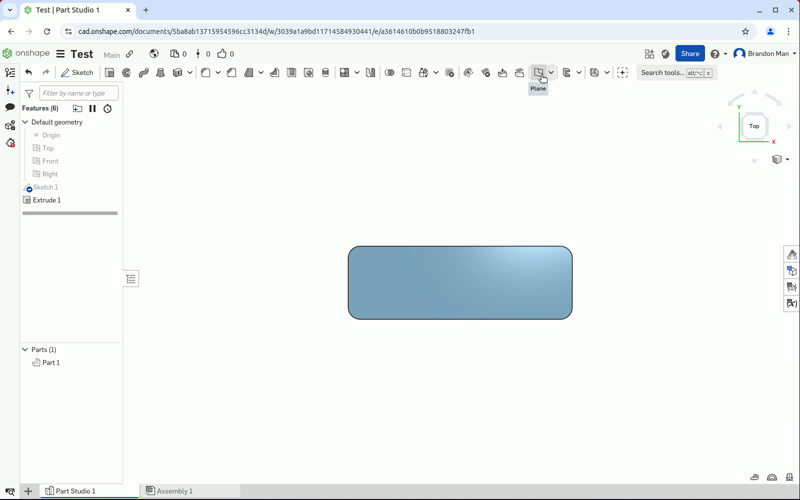
click(541, 75)
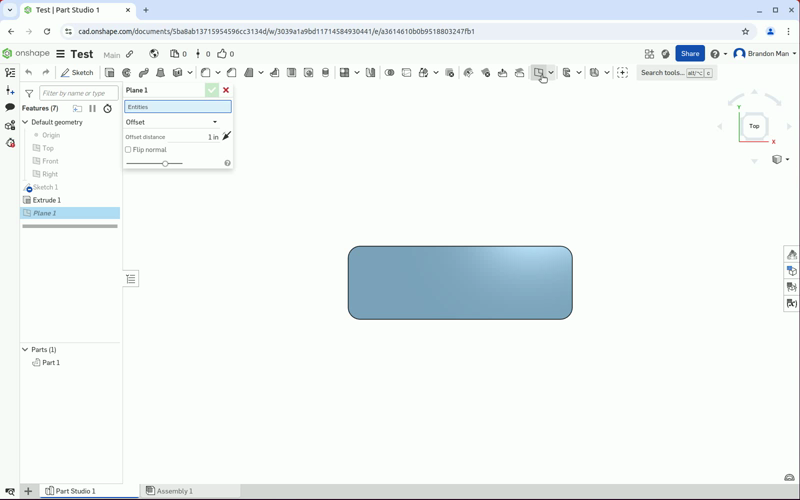
mouse_move(73, 150)
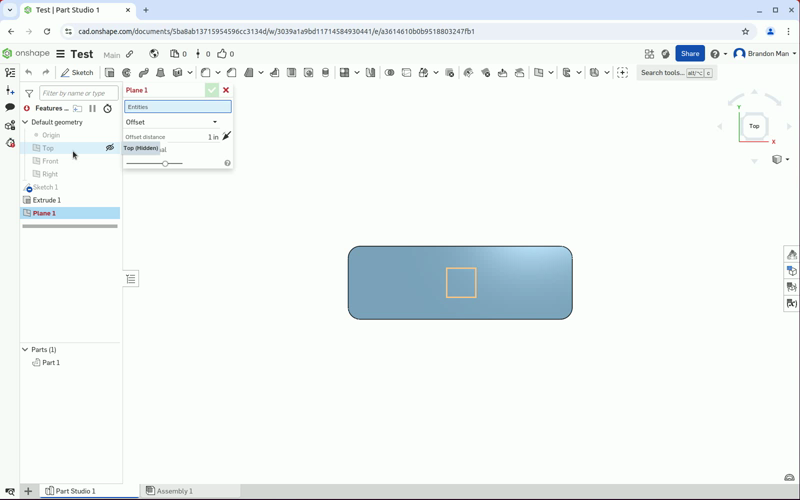
click(73, 150)
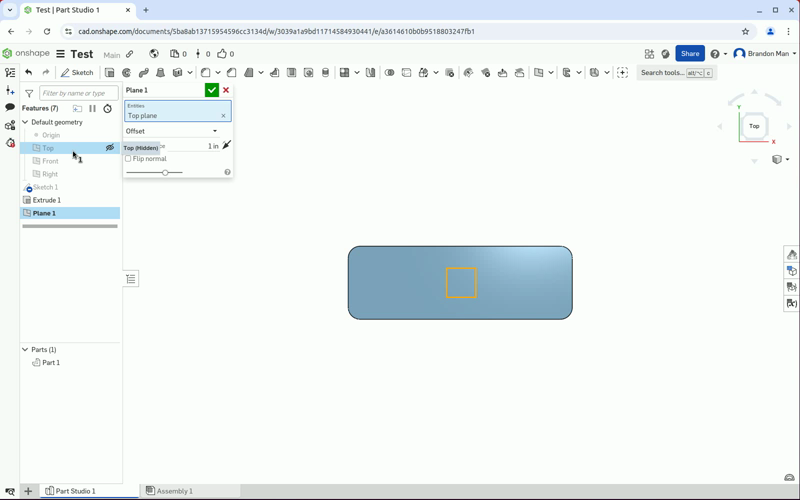
key(tab, 2)
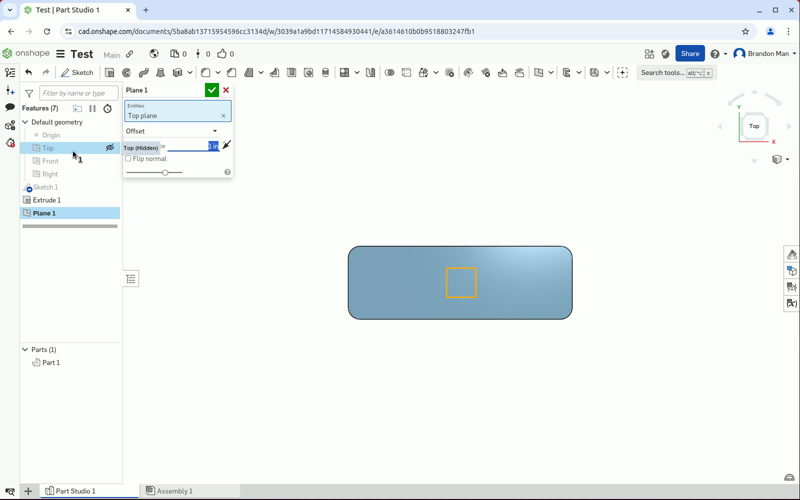
text(2.157)
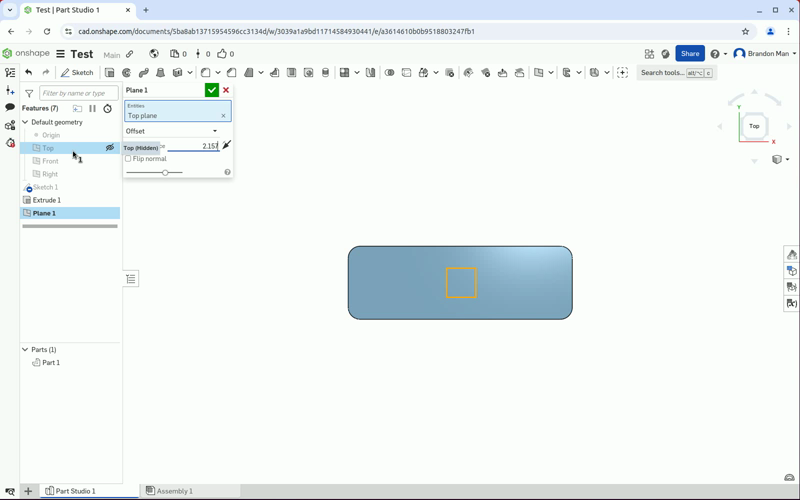
key(enter, 2)
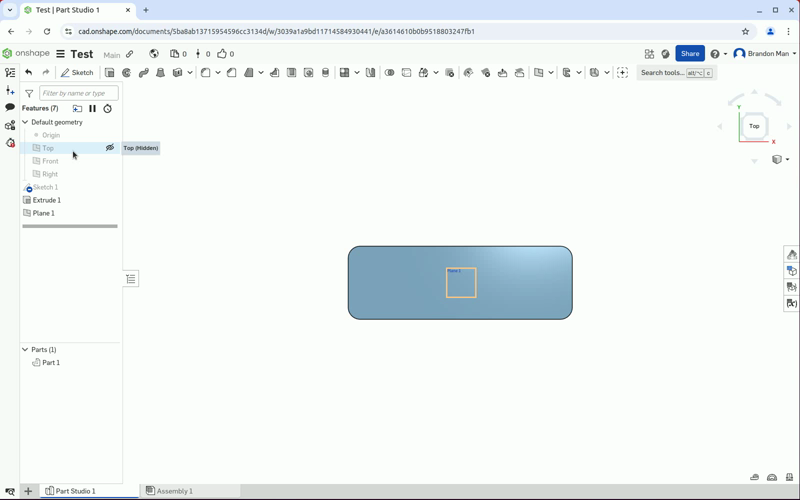
key(shift+s)
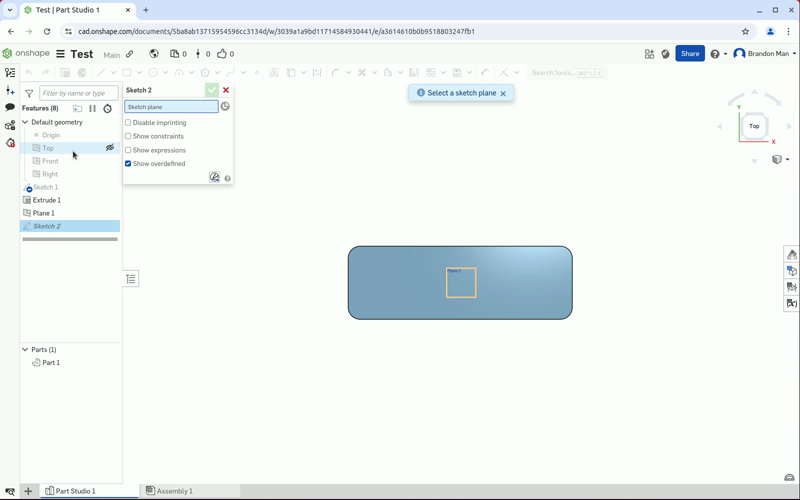
mouse_move(73, 215)
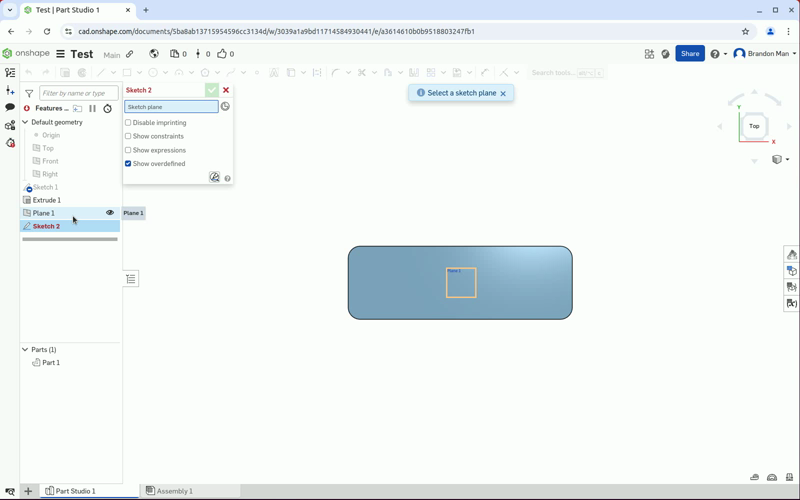
click(73, 215)
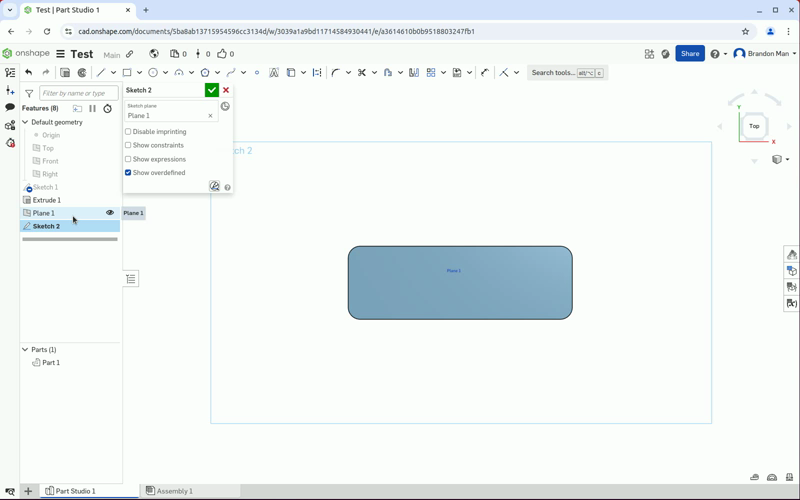
mouse_move(73, 352)
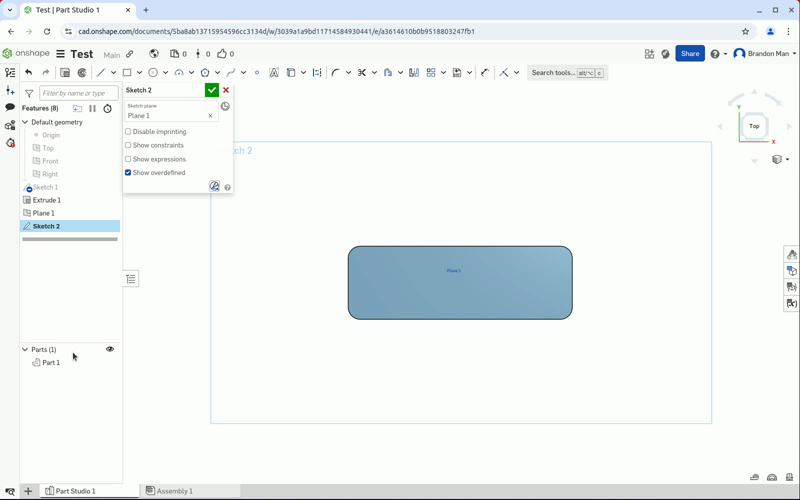
key(y)
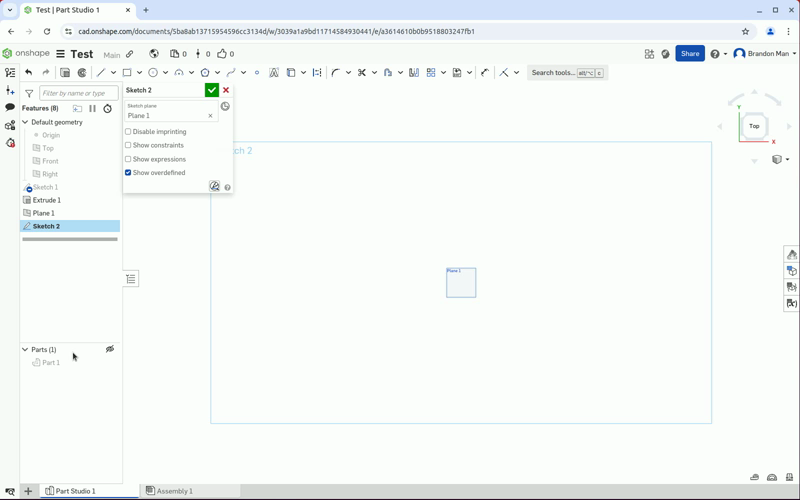
key(c)
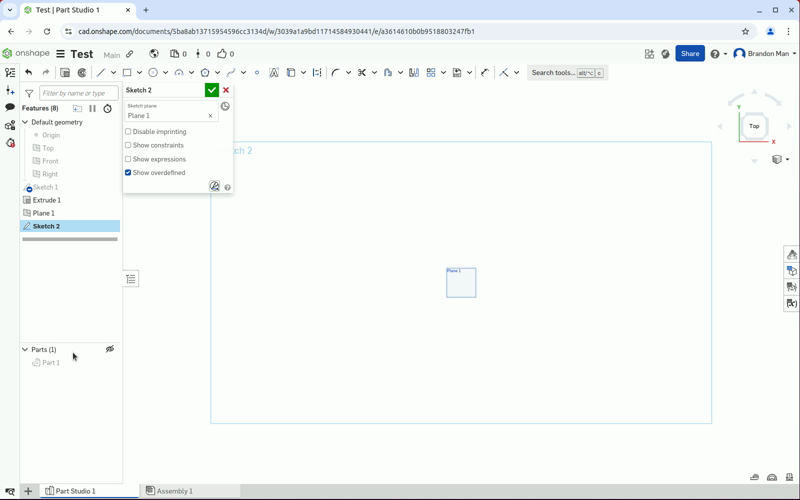
key_down(shift)
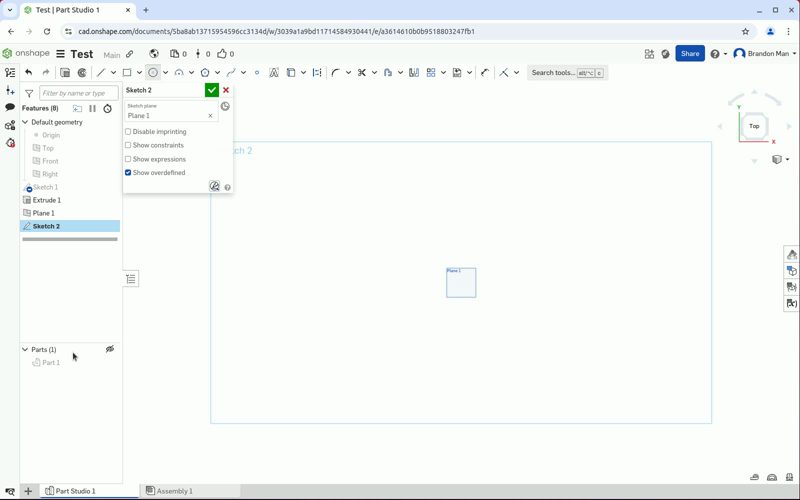
mouse_move(550, 282)
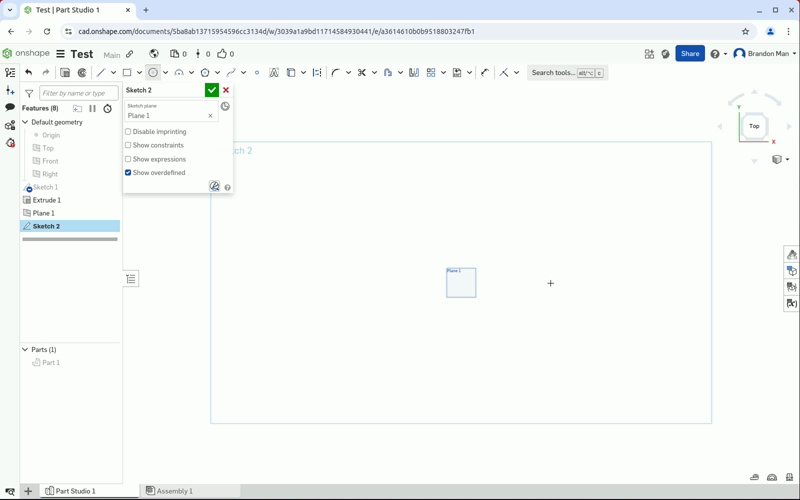
click(550, 282)
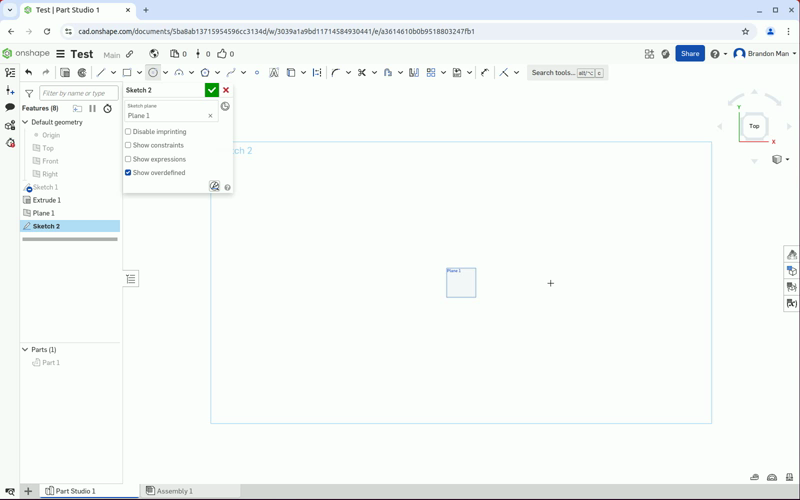
key_up(shift)
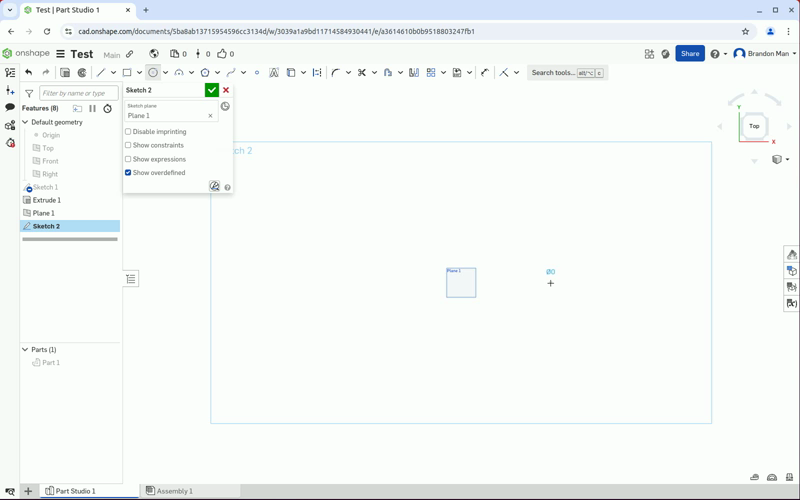
mouse_move(556, 282)
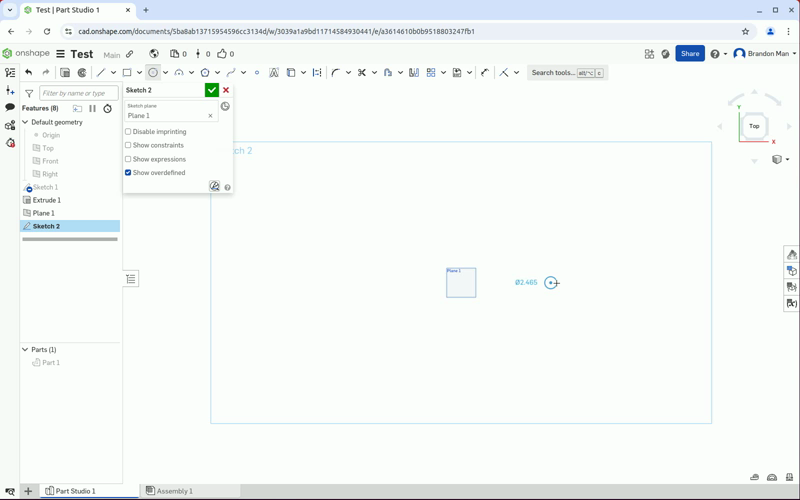
click(556, 282)
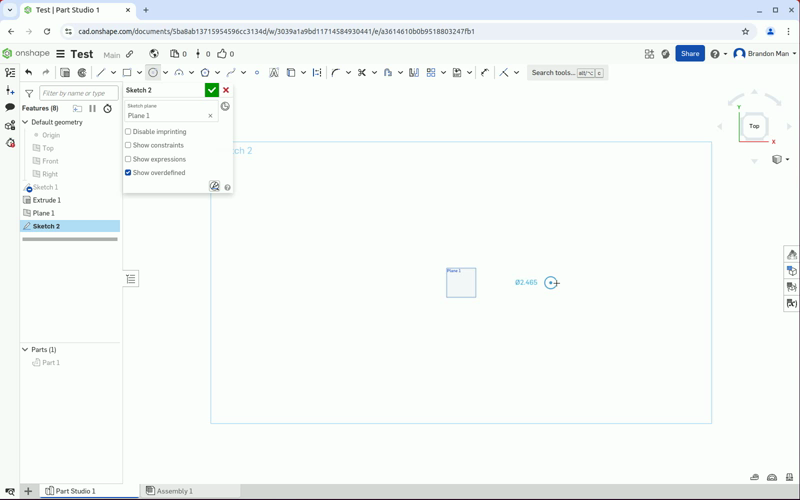
key(esc)
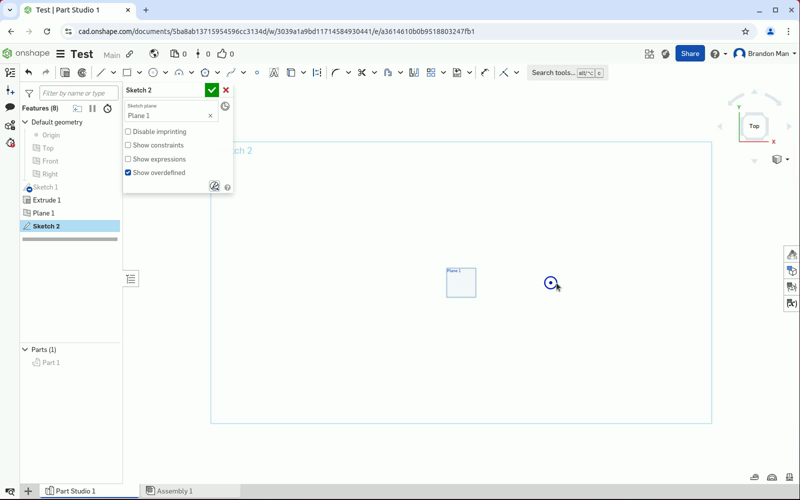
mouse_move(545, 279)
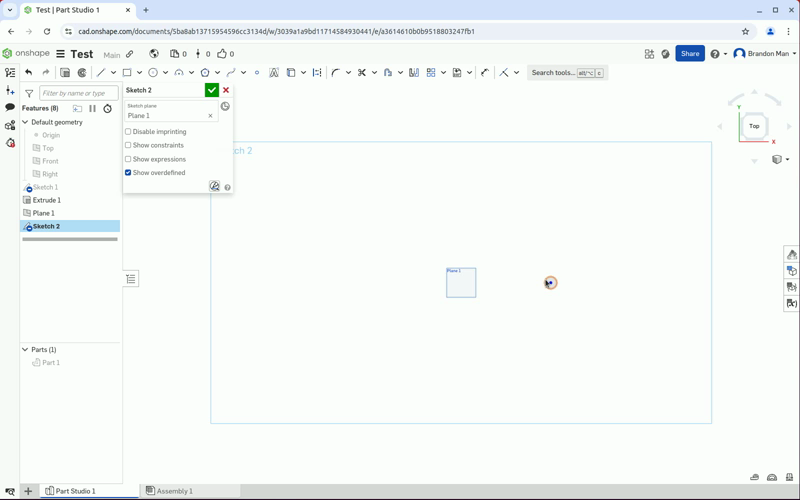
scroll(6)
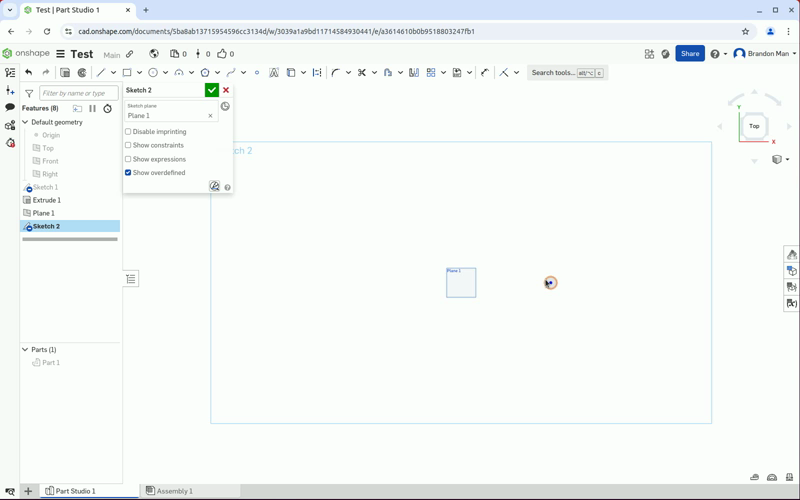
scroll(6)
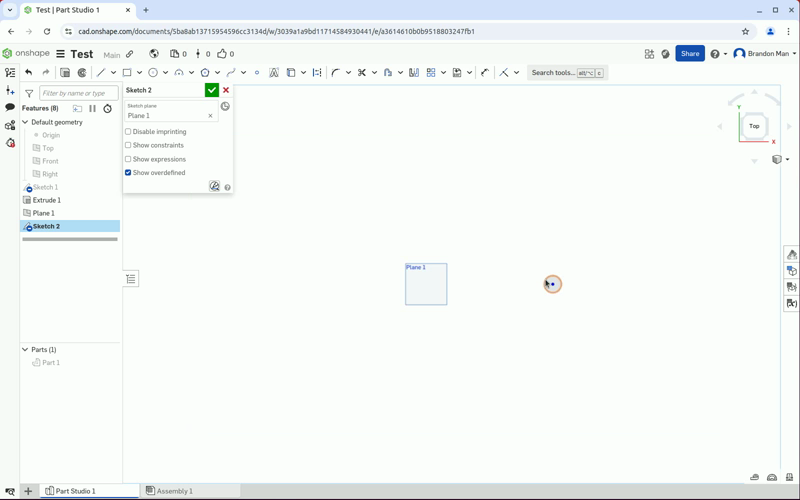
scroll(6)
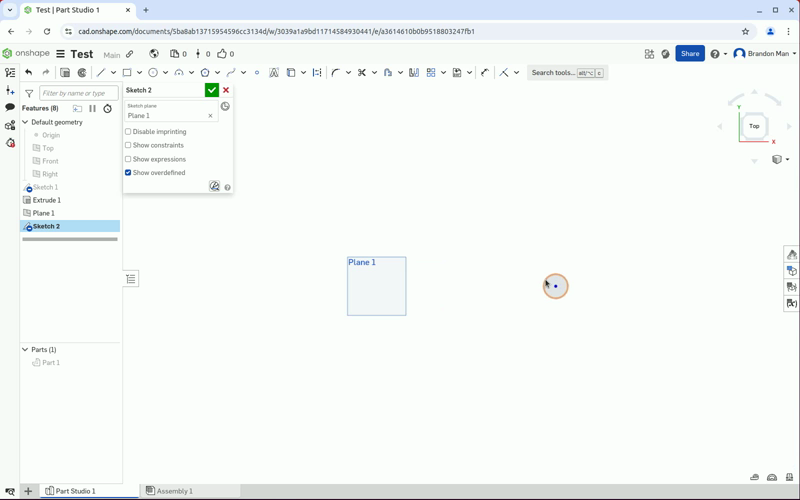
scroll(6)
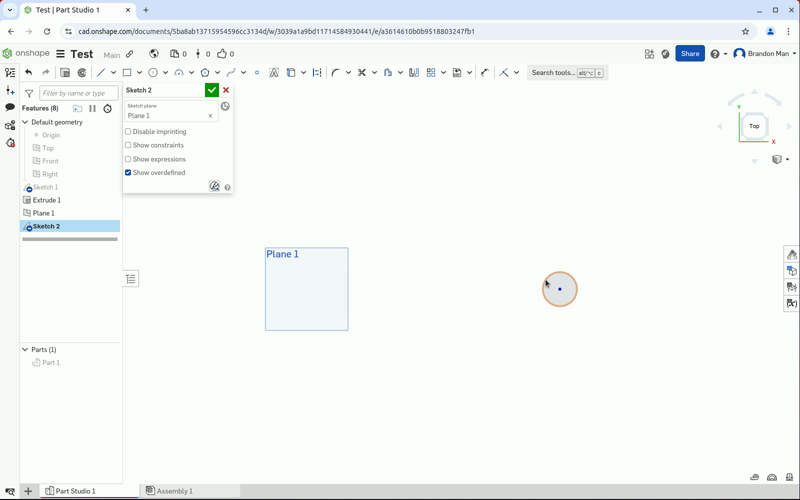
scroll(6)
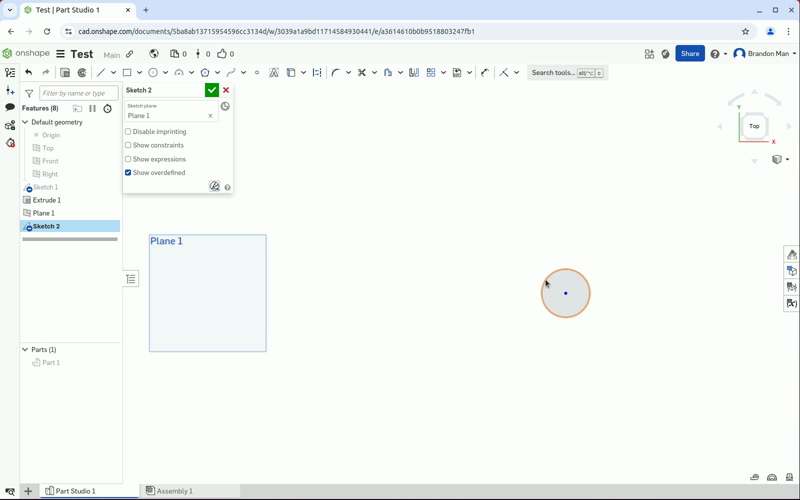
scroll(6)
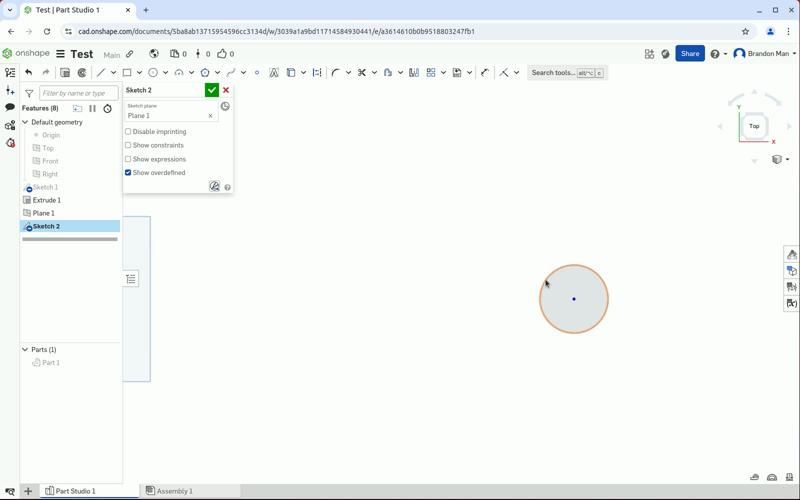
scroll(6)
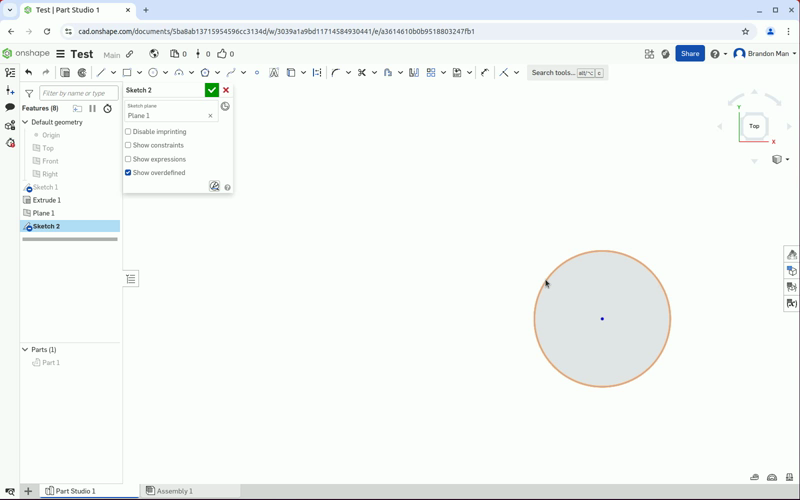
click(545, 279)
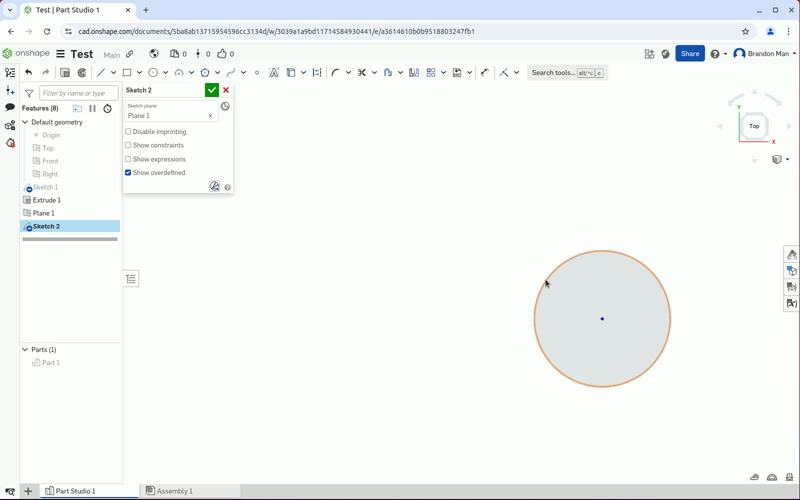
scroll(-6)
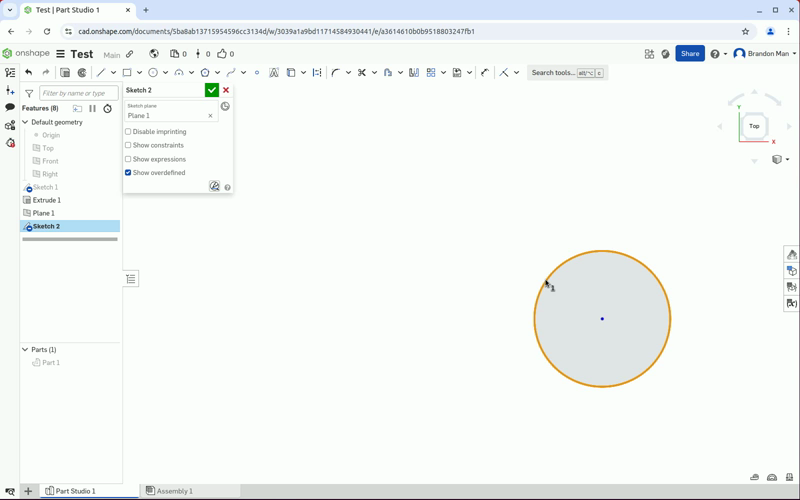
scroll(-6)
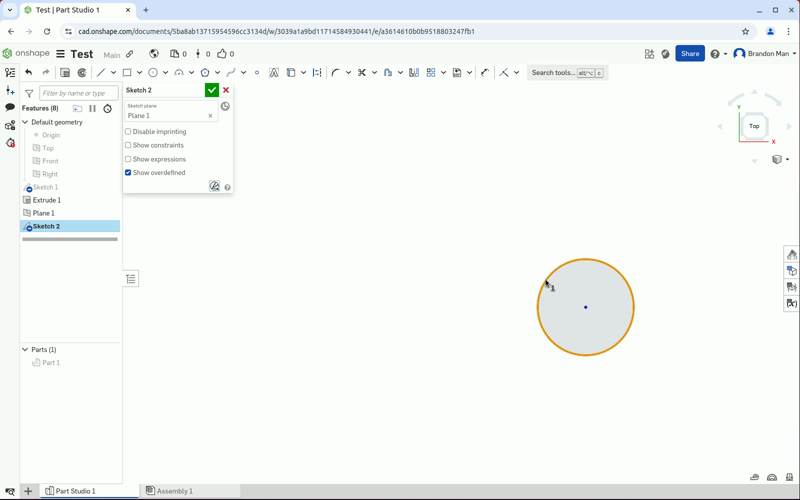
scroll(-6)
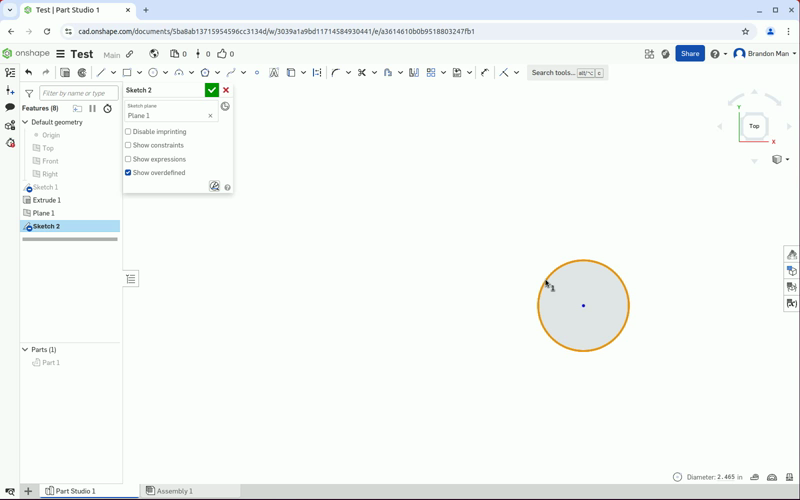
scroll(-6)
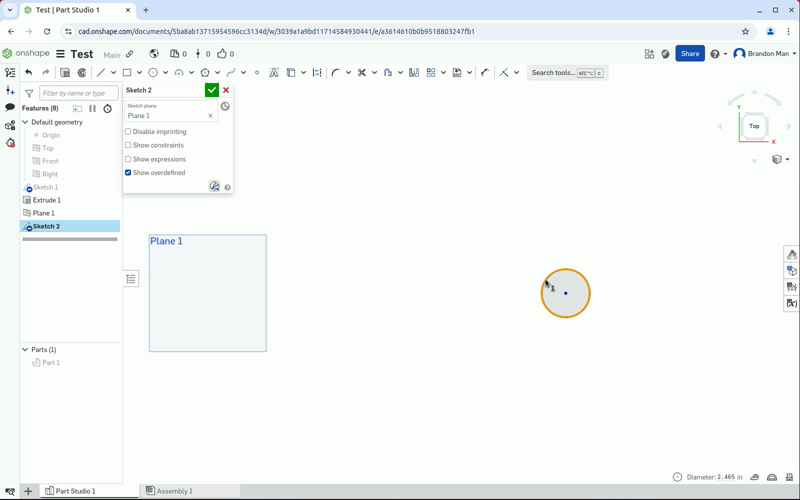
scroll(-6)
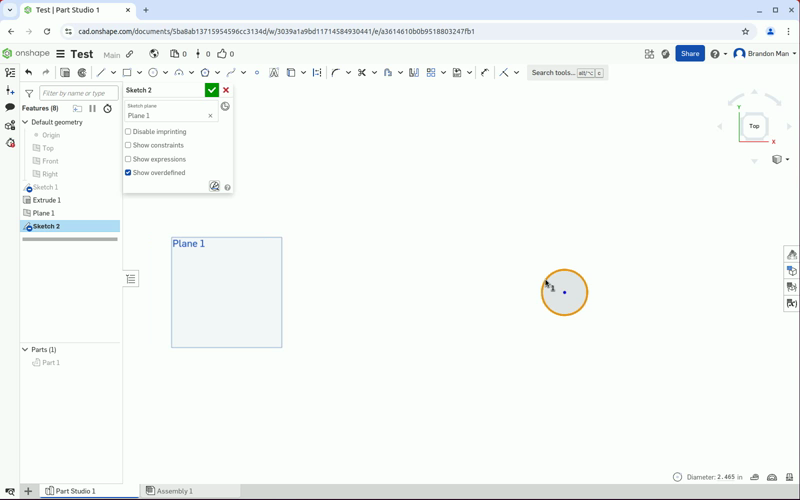
scroll(-6)
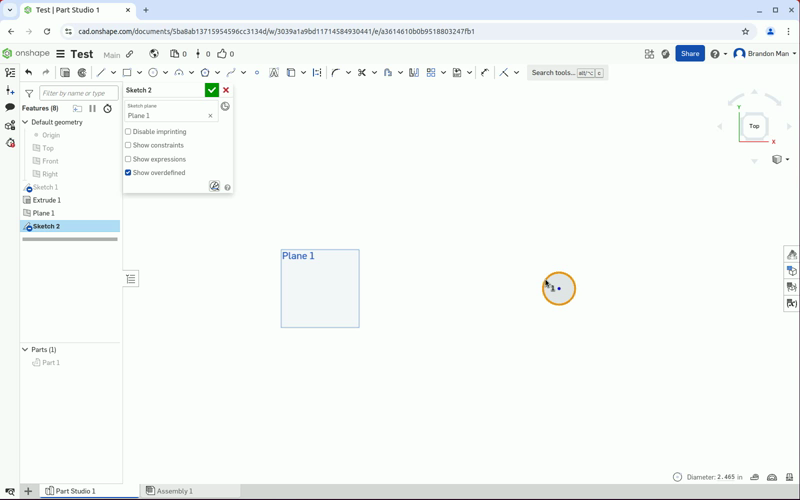
scroll(-6)
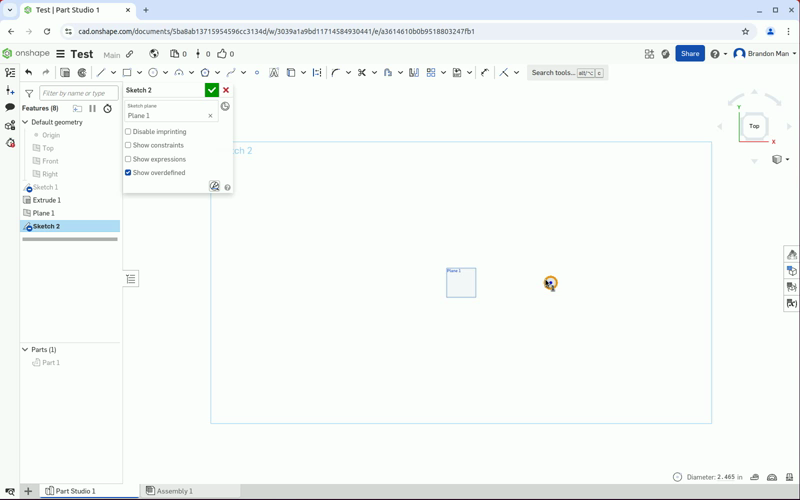
mouse_move(73, 352)
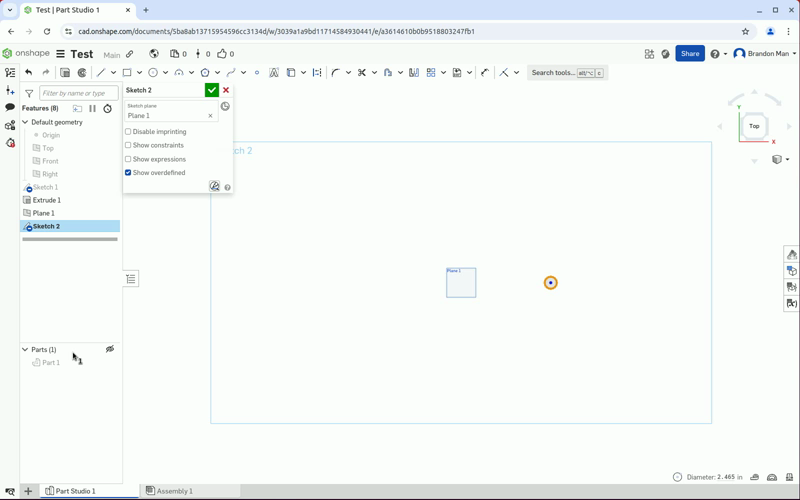
key(shift+y)
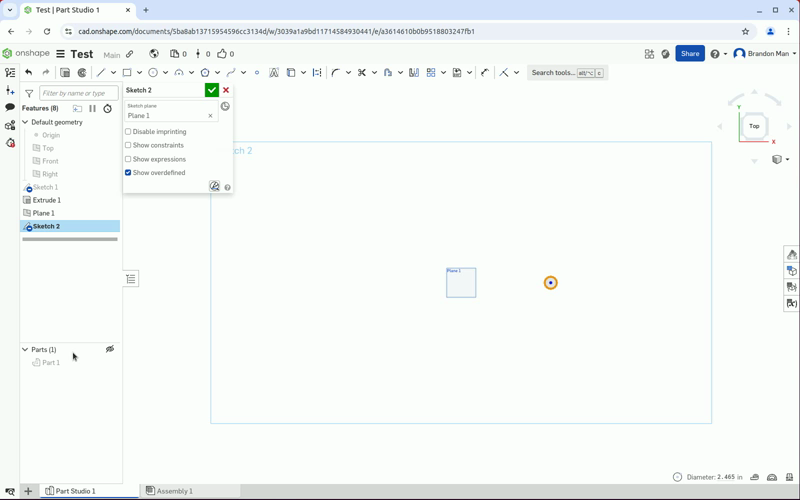
key(shift+e)
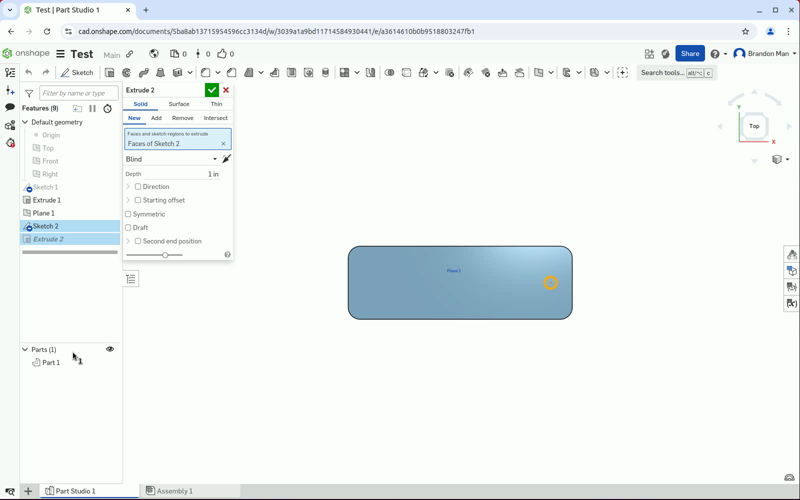
mouse_move(143, 106)
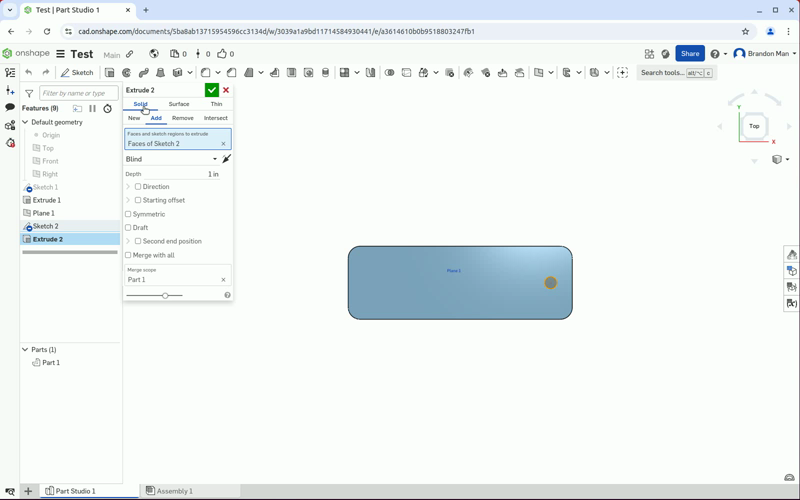
click(143, 106)
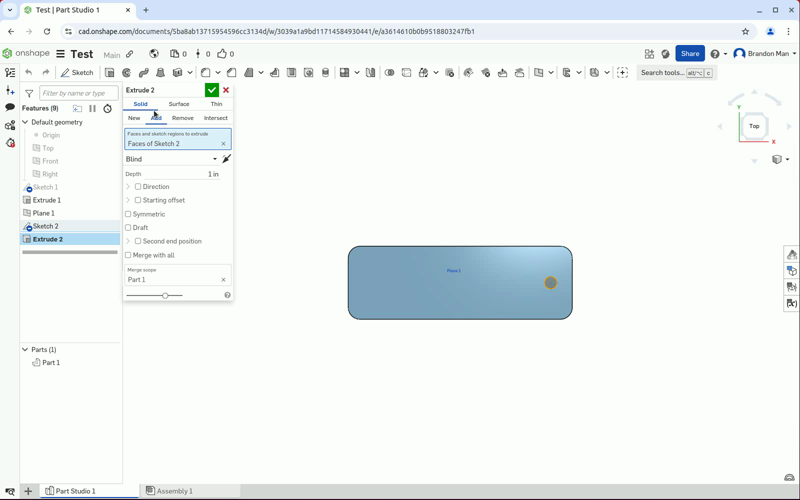
mouse_move(186, 120)
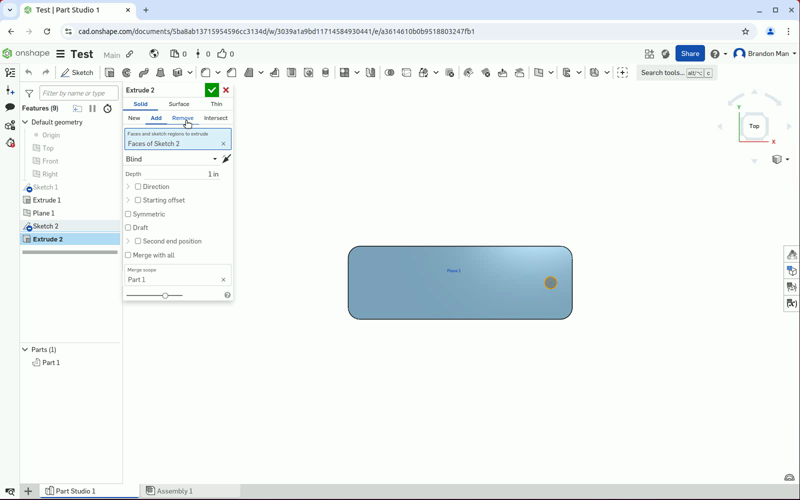
click(186, 120)
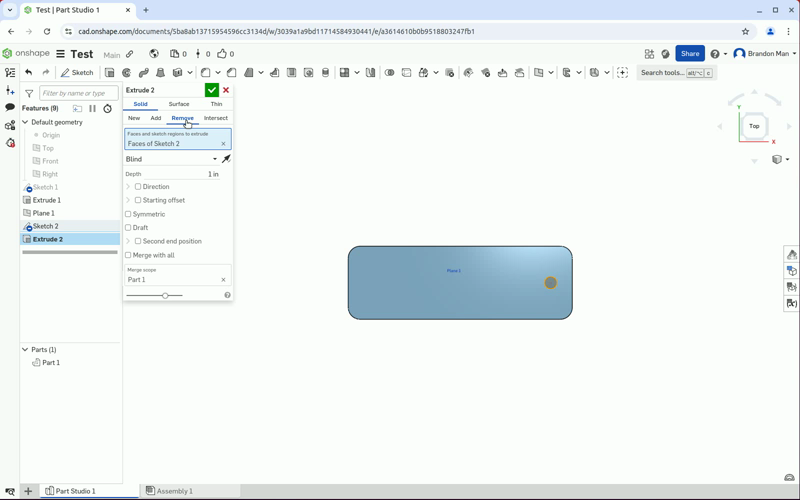
key(tab, 4)
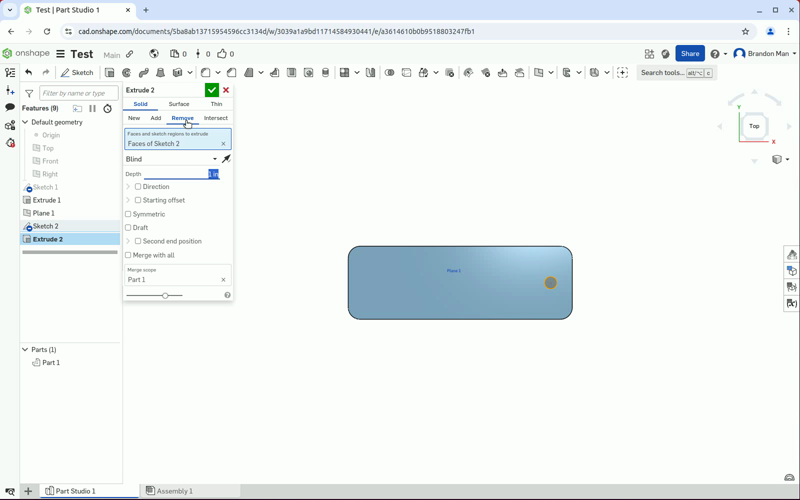
text(5.536)
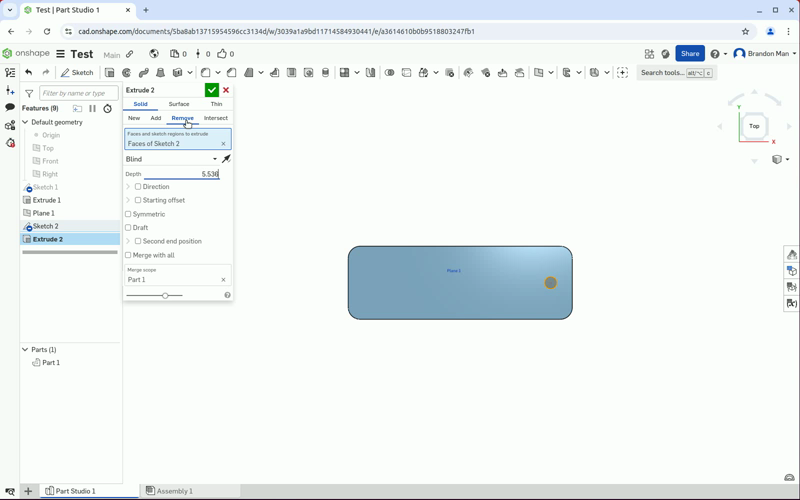
key(tab, 6)
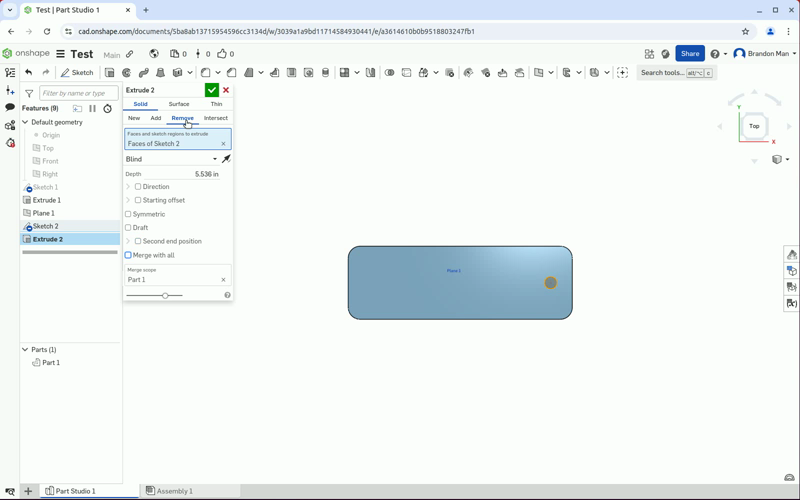
key(space)
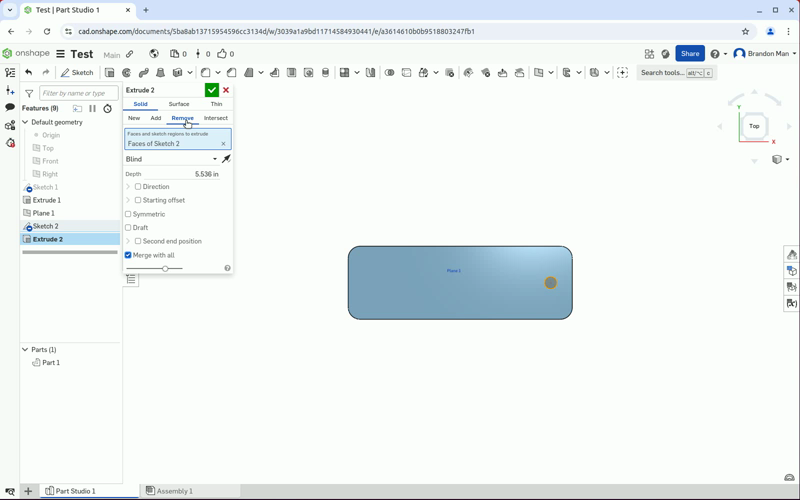
key(enter)
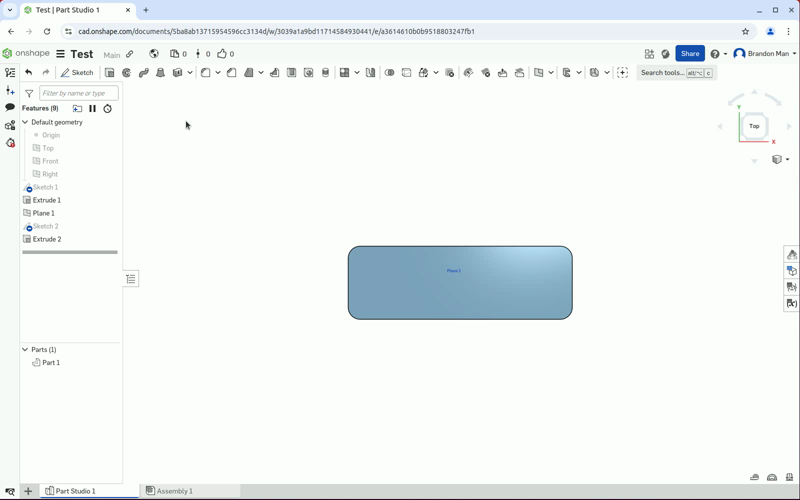
key(shift+h)
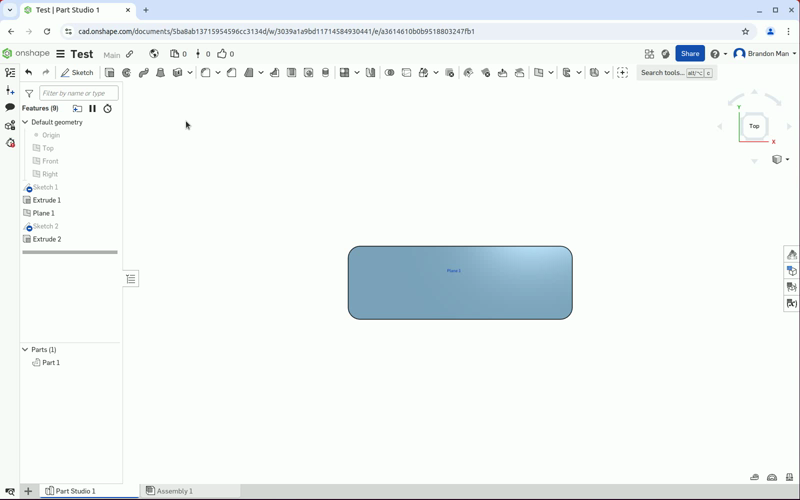
key(shift+h)
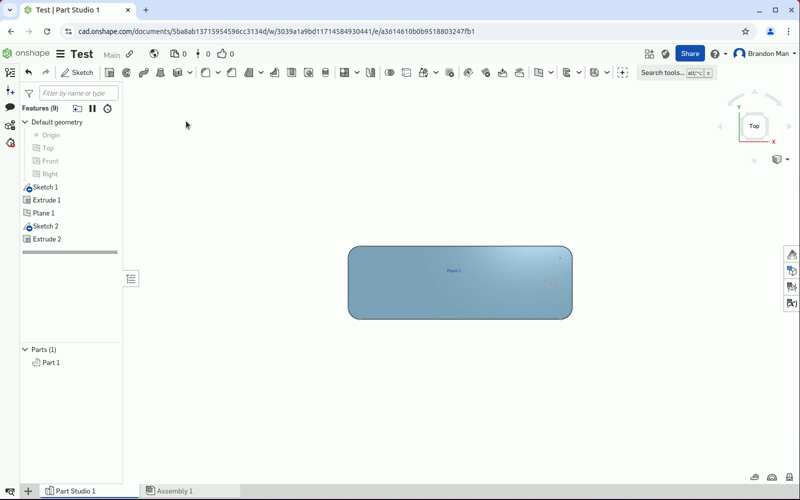
key(shift+7)
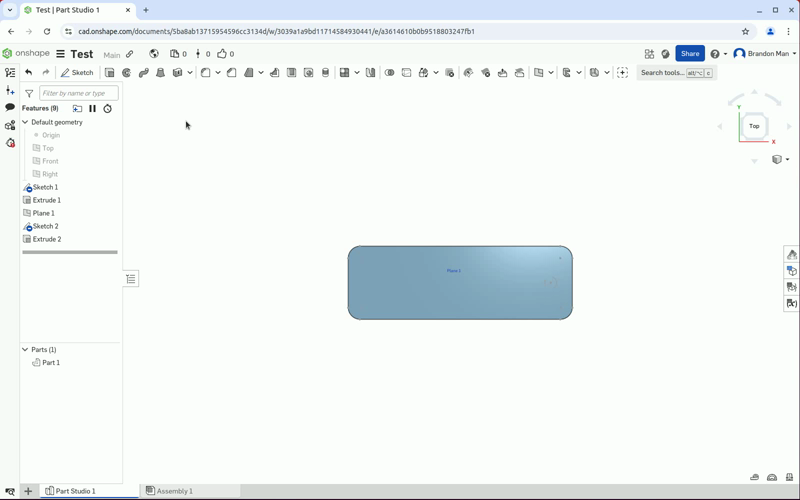
key(up, 3)
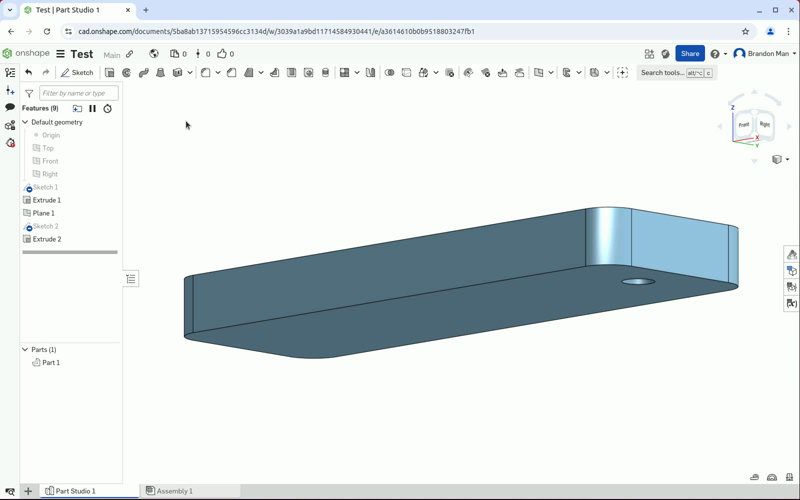
key(left, 3)
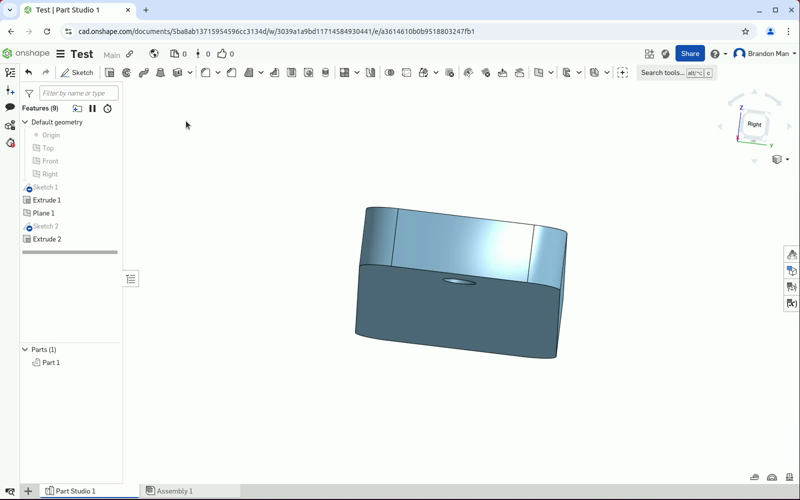
key(right, 3)
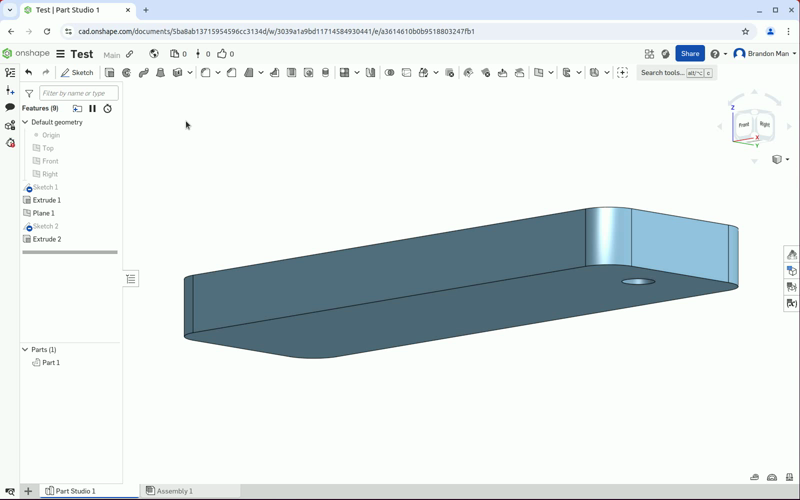
key(down, 3)
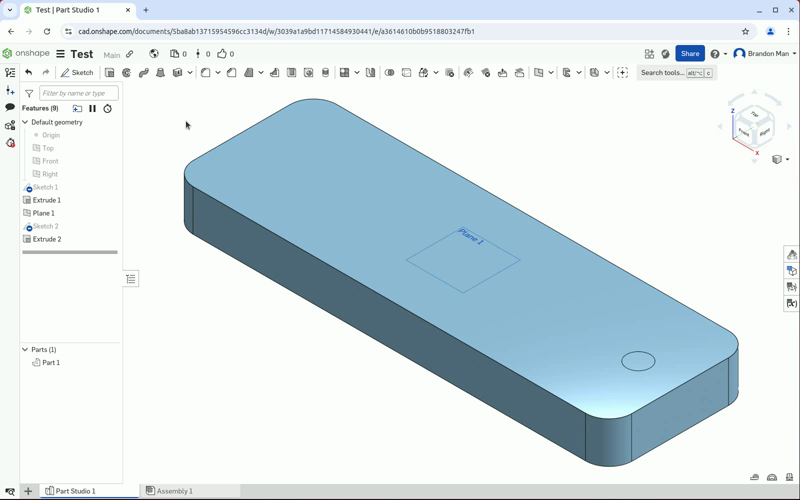
mouse_move(73, 189)
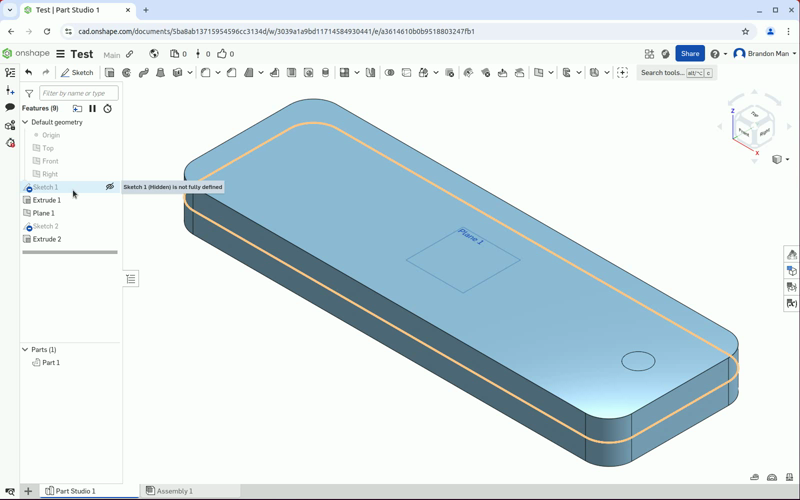
click(73, 189)